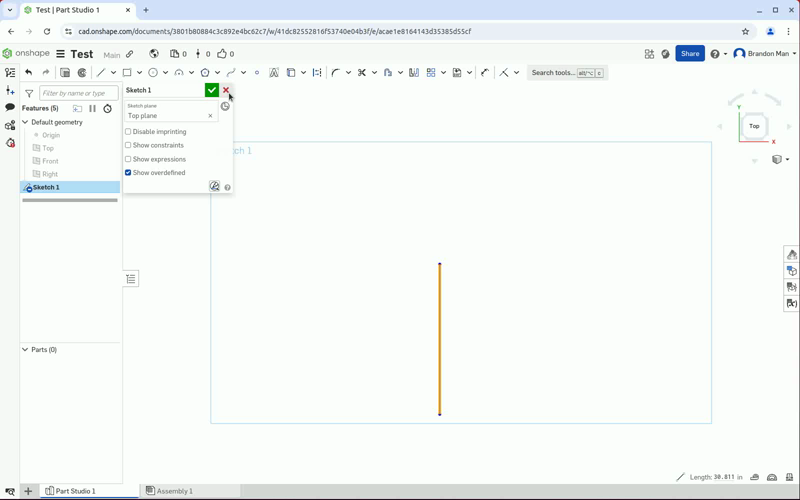
key(shift+h)
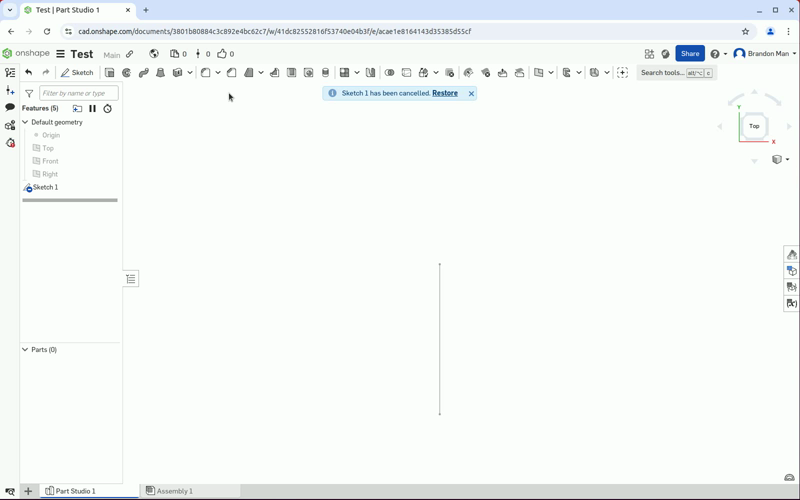
mouse_move(73, 352)
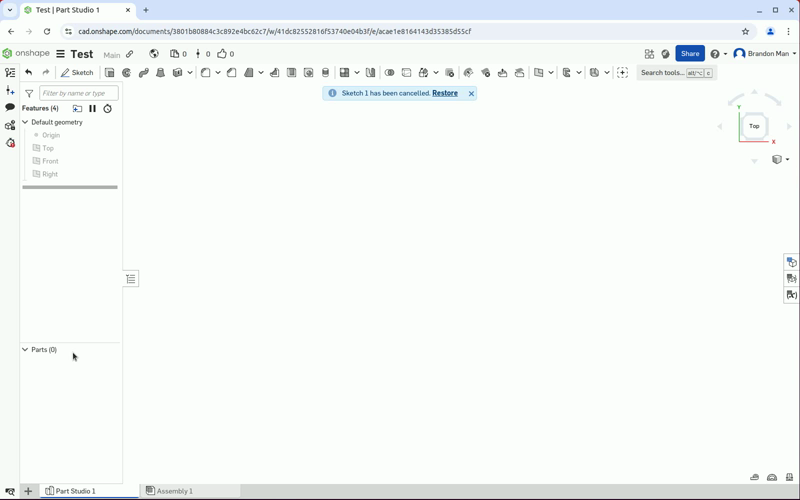
key(y)
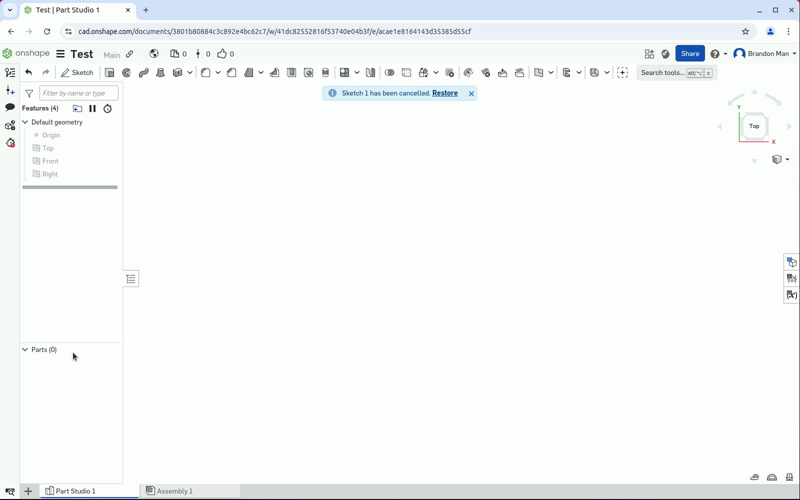
key(shift+p)
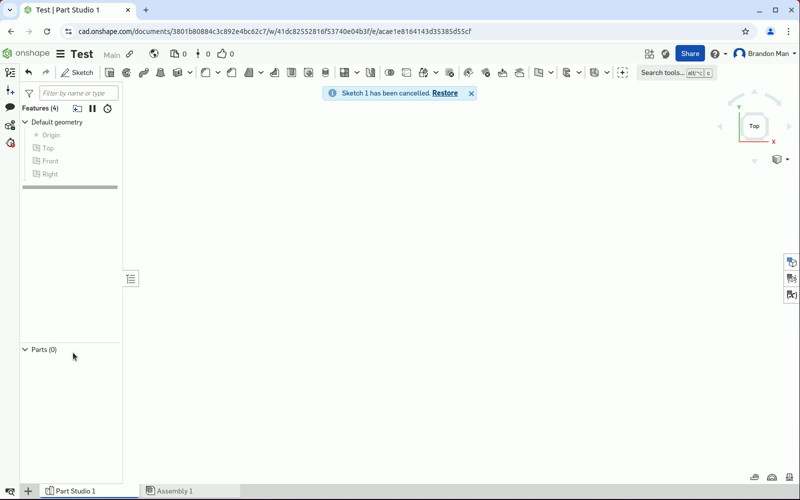
key(space)
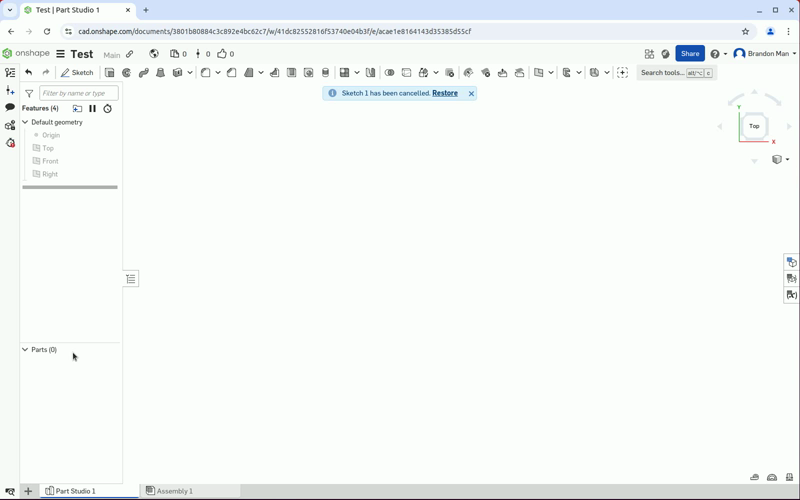
key_down(shift)
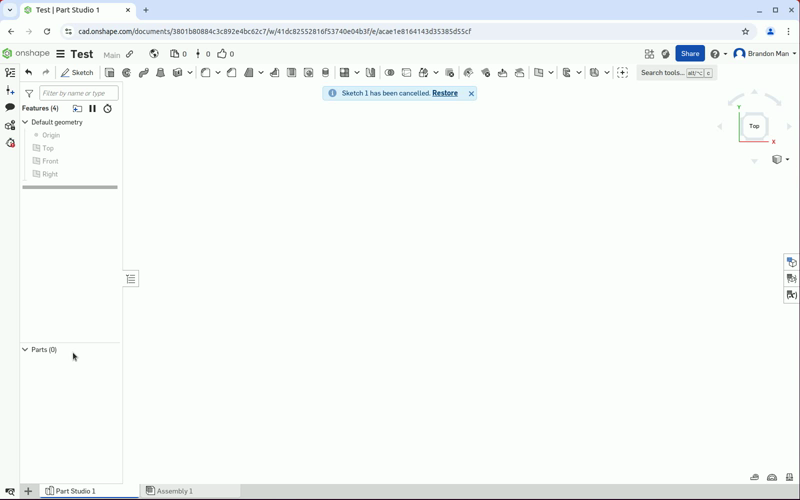
key(up)
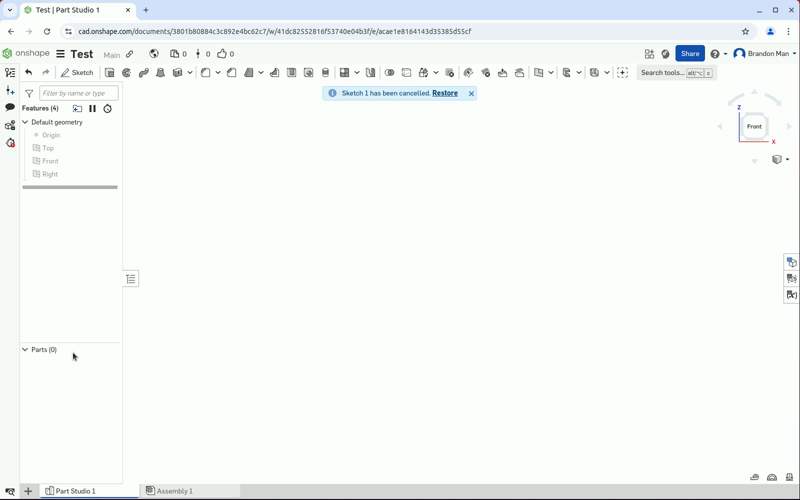
key_up(shift)
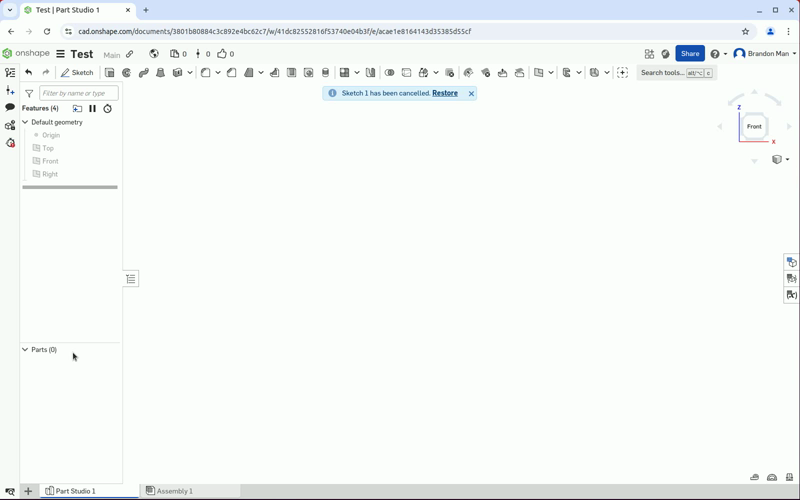
mouse_move(73, 352)
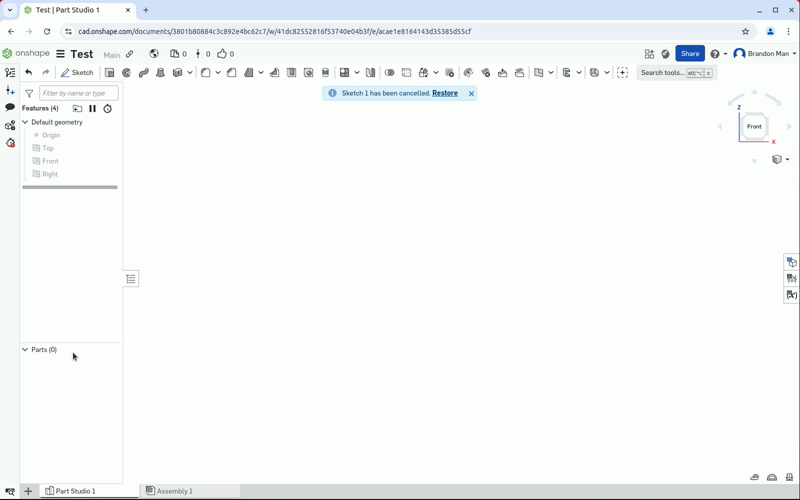
key(shift+y)
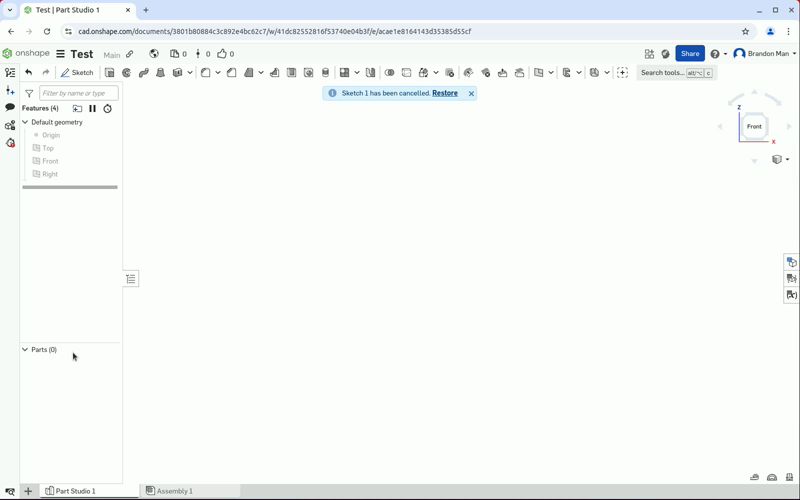
key(shift+s)
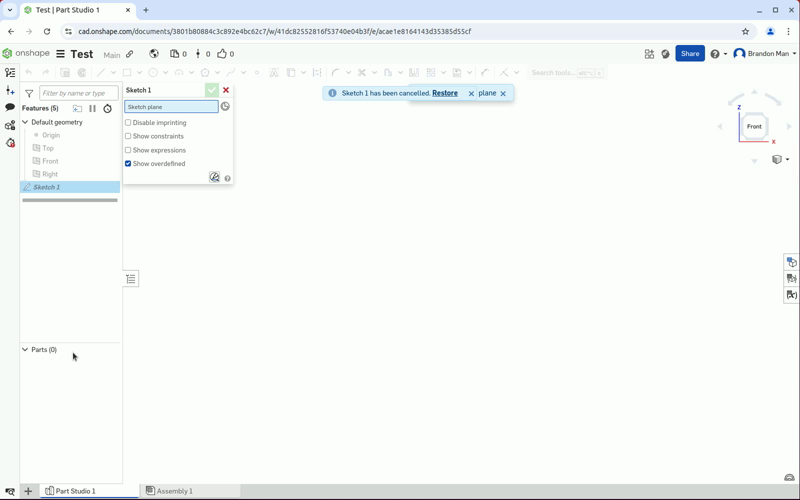
mouse_move(73, 163)
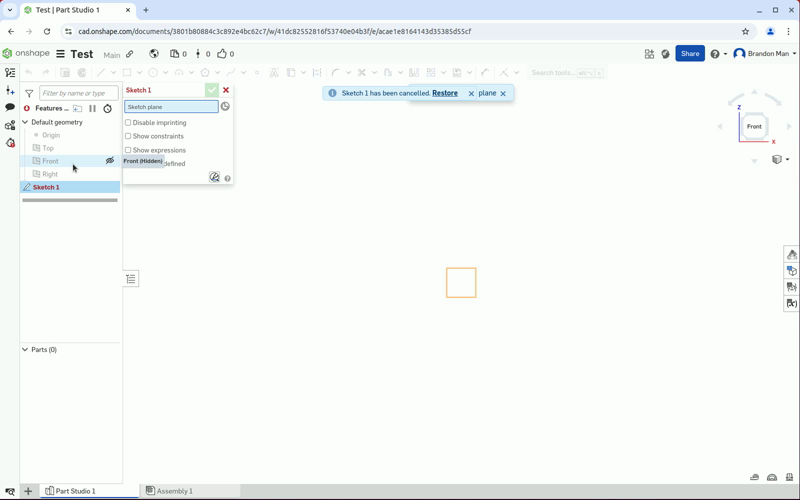
click(73, 163)
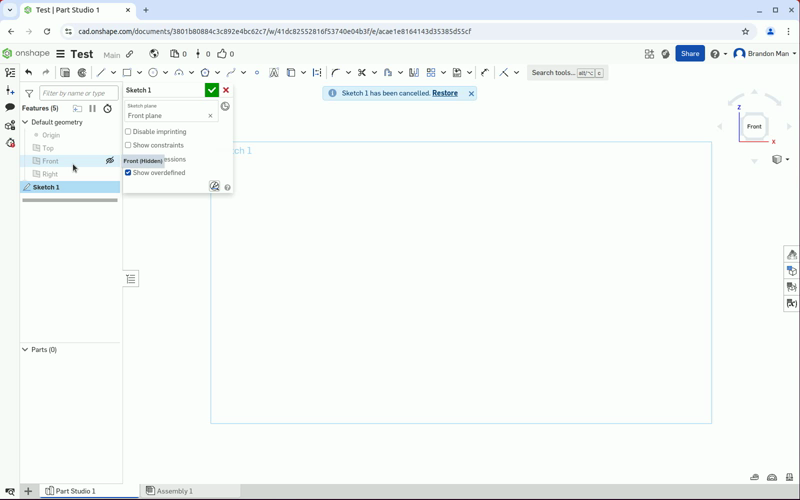
mouse_move(73, 352)
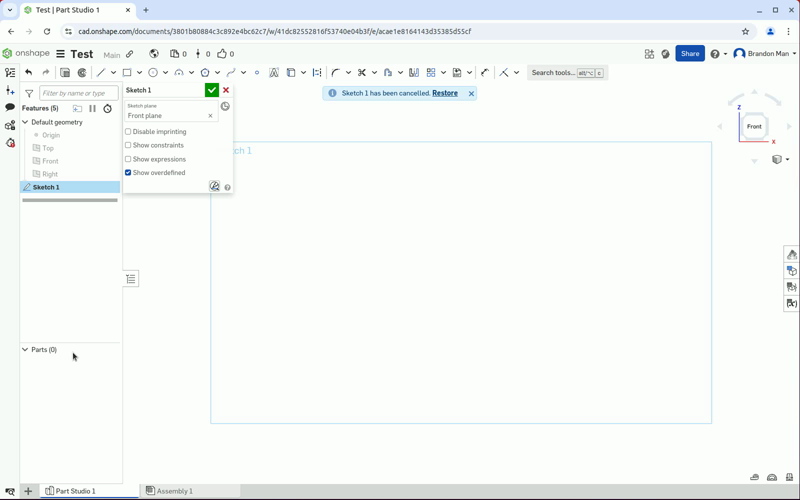
key(y)
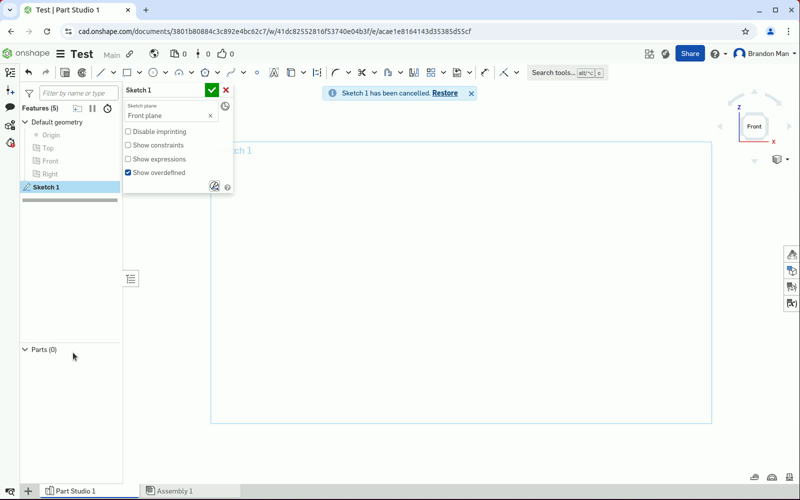
key(l)
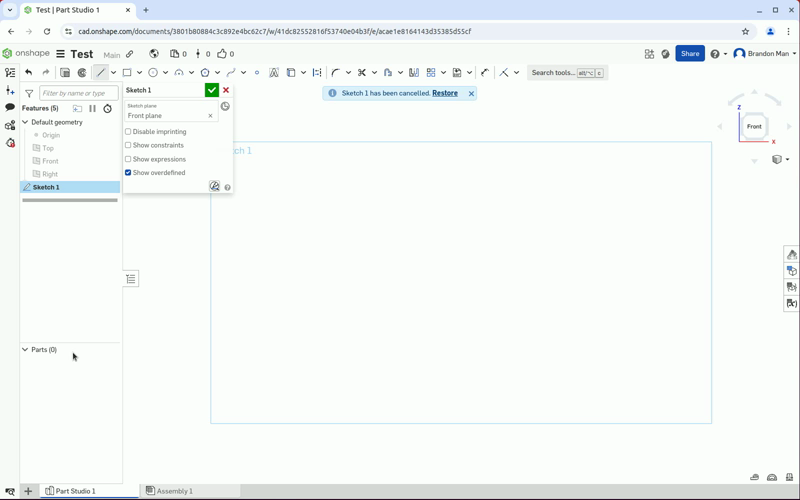
key_down(shift)
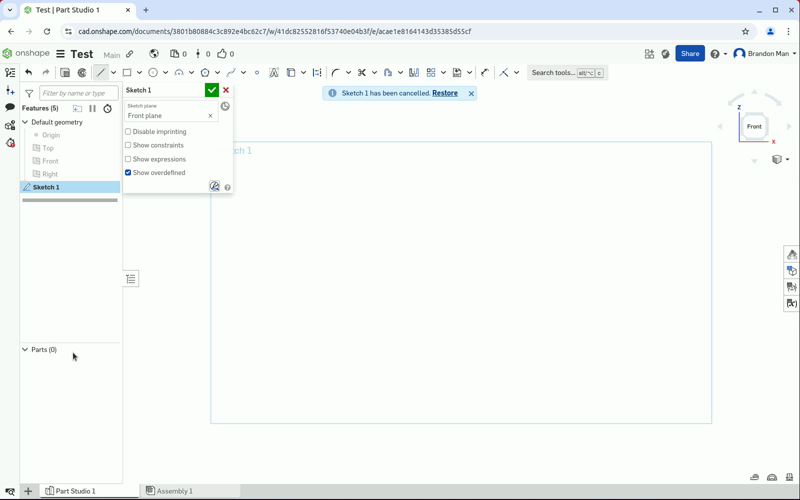
mouse_move(384, 322)
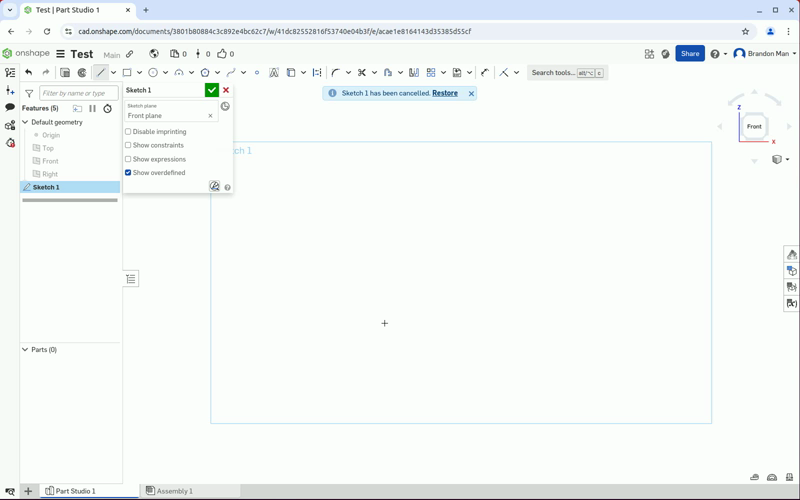
click(384, 322)
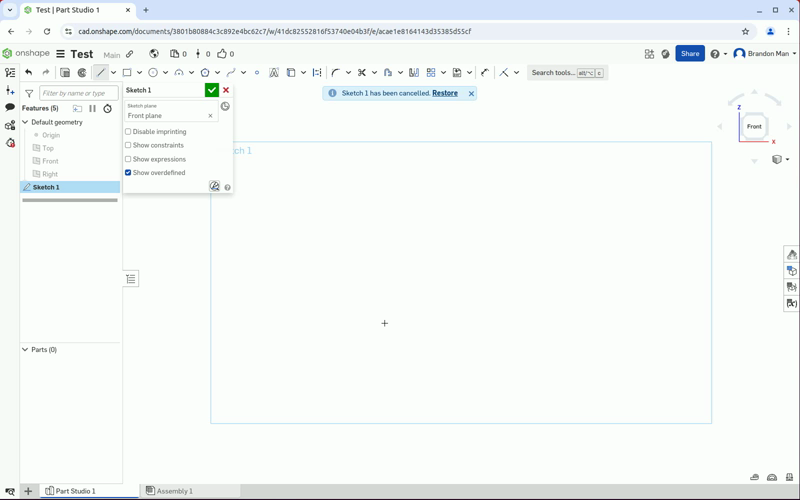
key_up(shift)
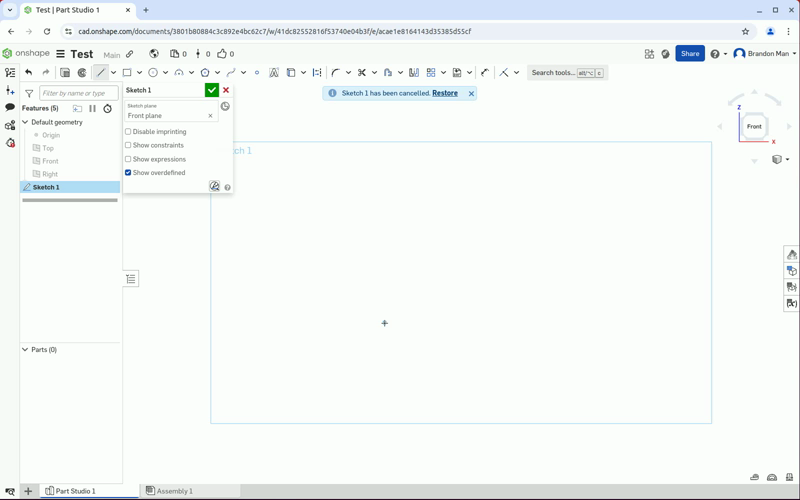
key_down(shift)
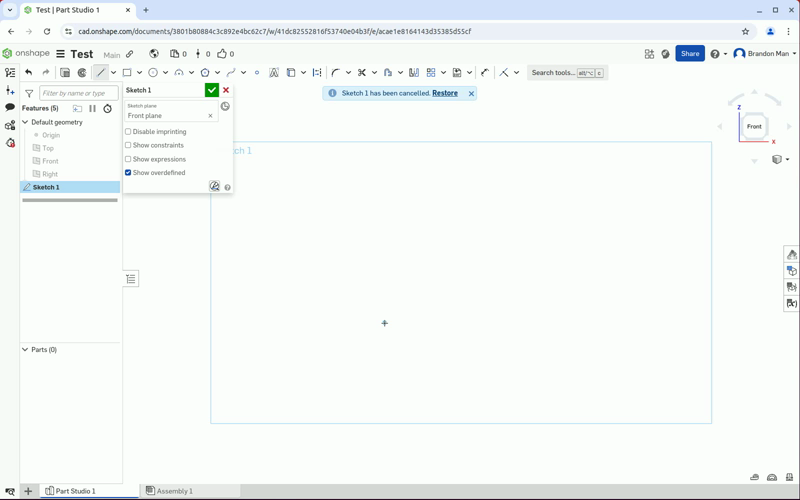
mouse_move(543, 322)
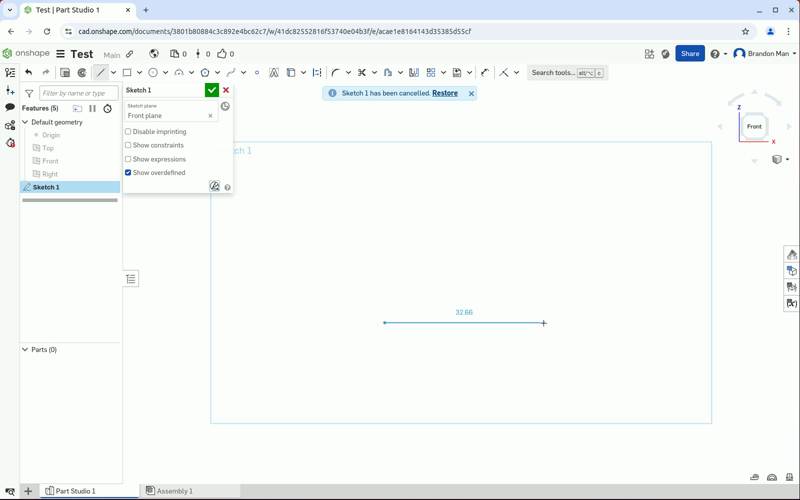
click(543, 322)
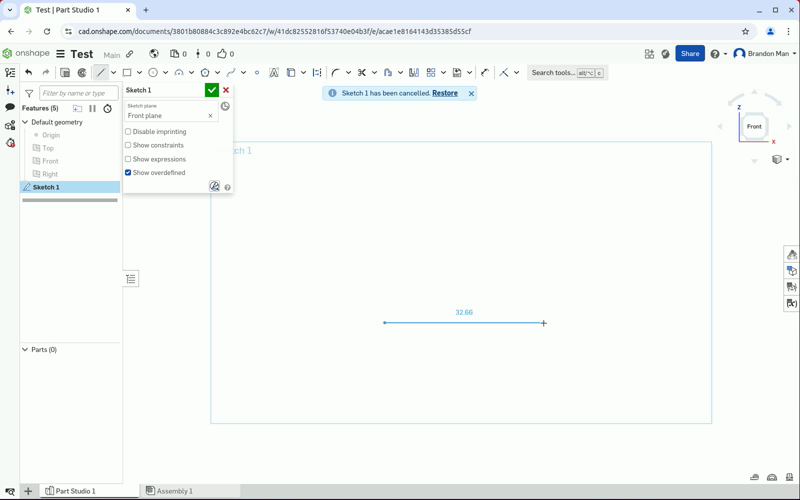
key_up(shift)
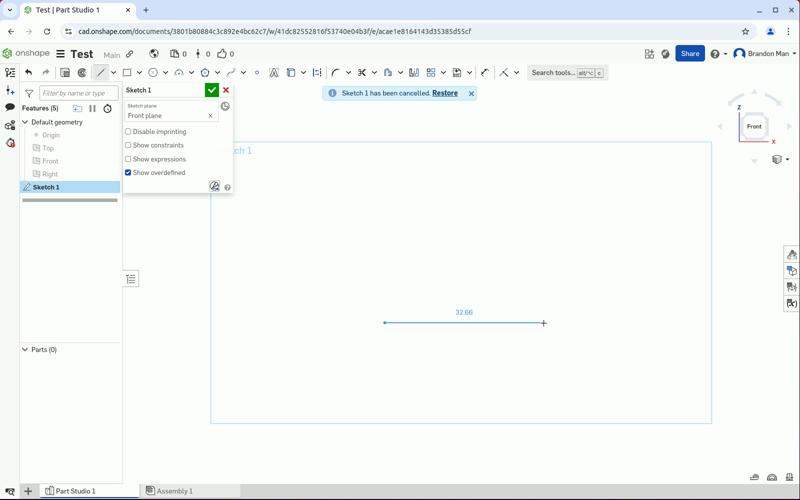
key_down(shift)
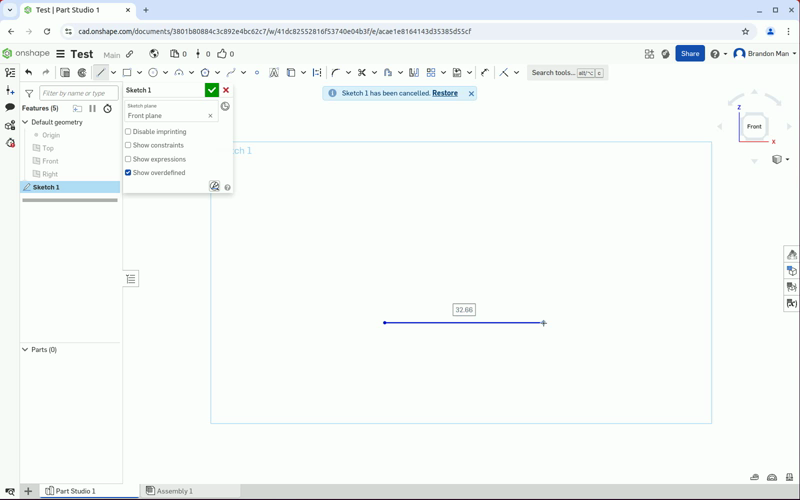
mouse_move(573, 322)
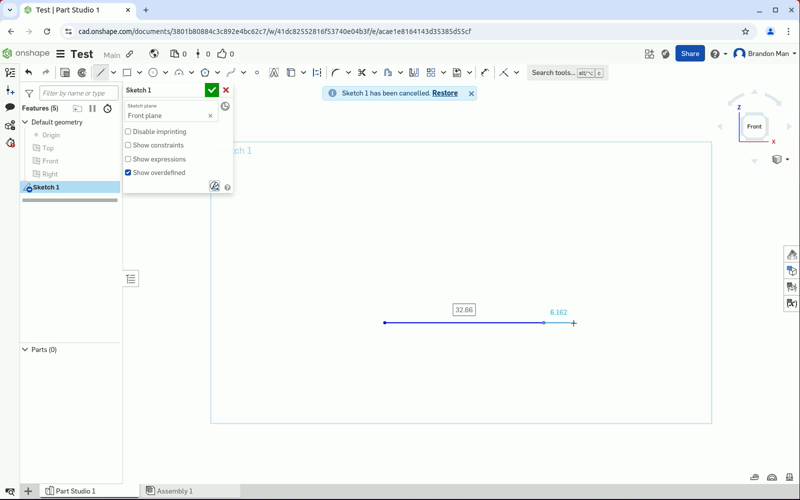
mouse_move(543, 267)
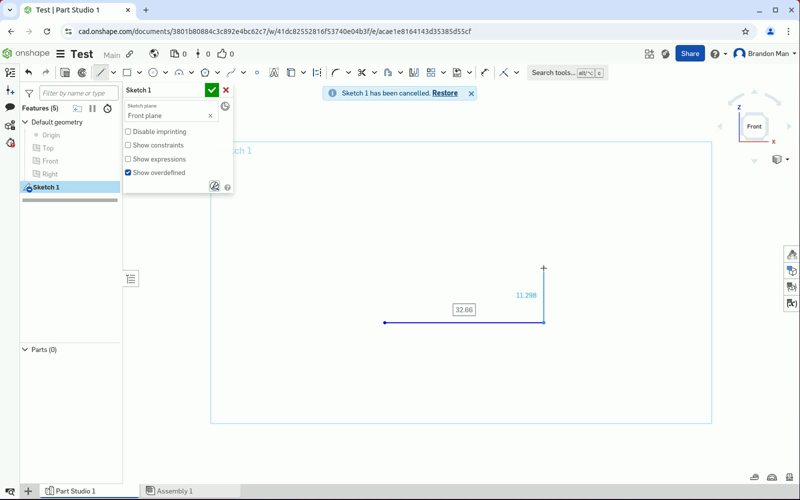
click(543, 267)
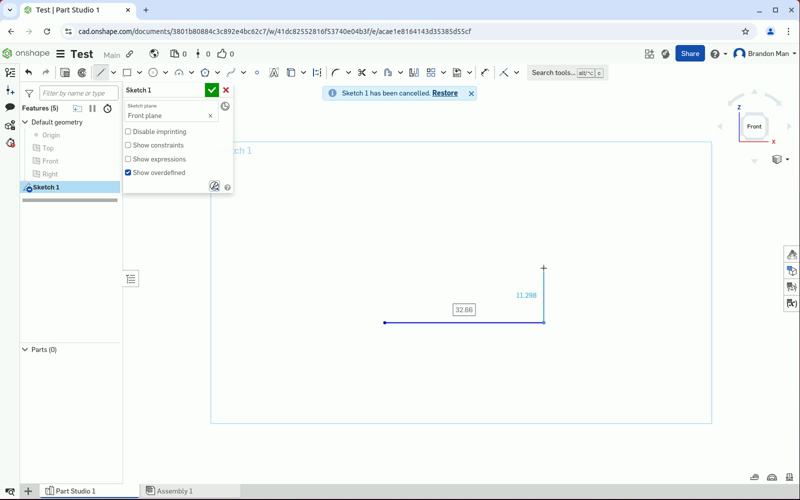
key_up(shift)
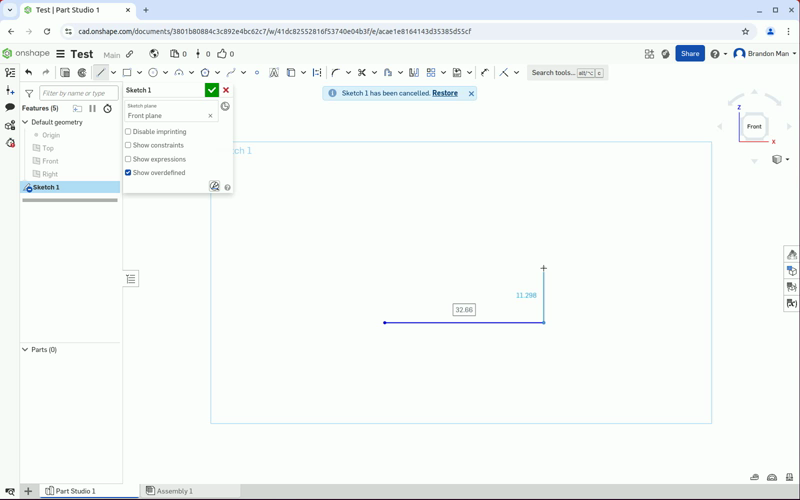
key_down(shift)
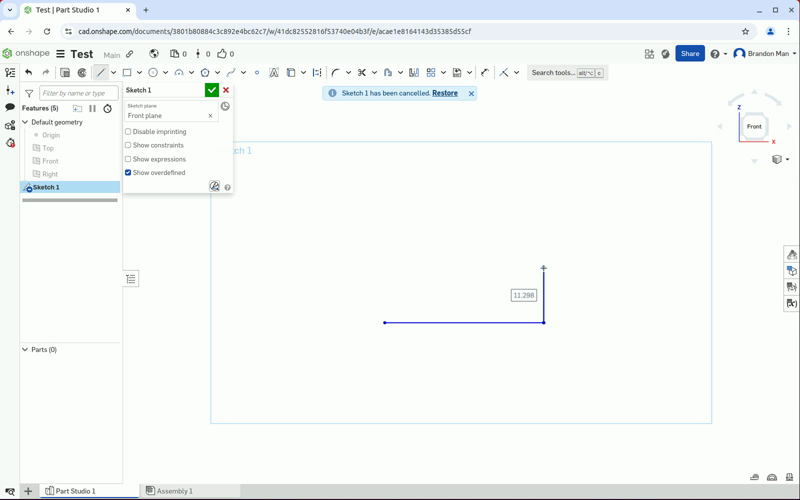
mouse_move(573, 267)
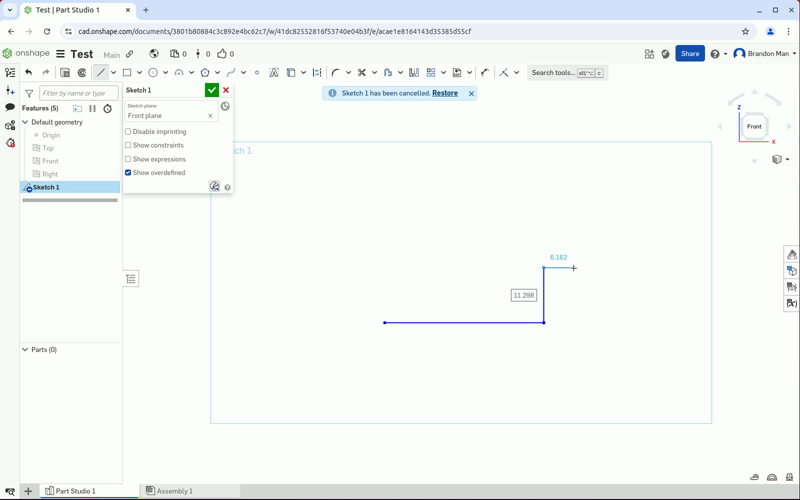
mouse_move(543, 232)
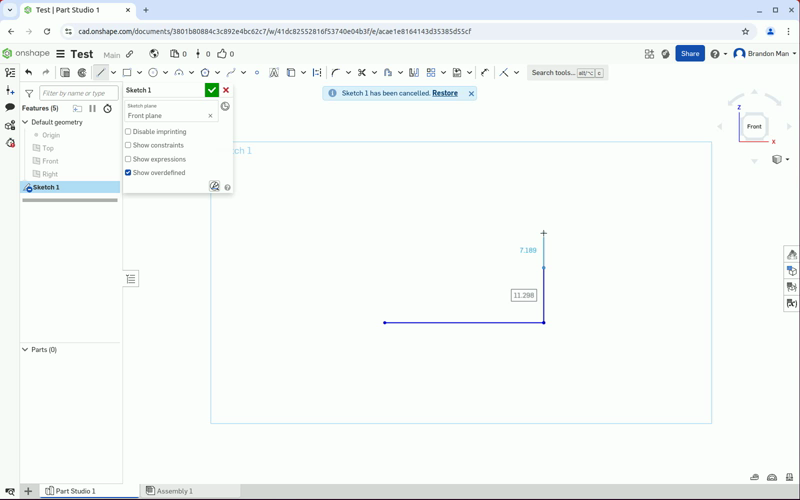
click(543, 232)
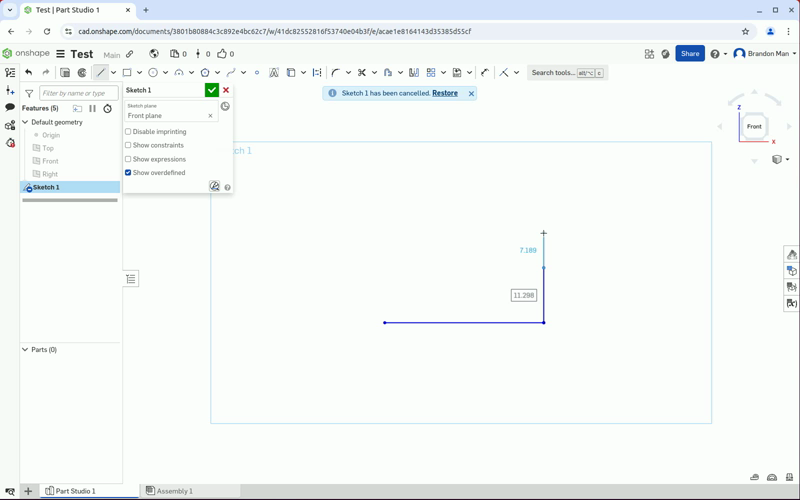
key_up(shift)
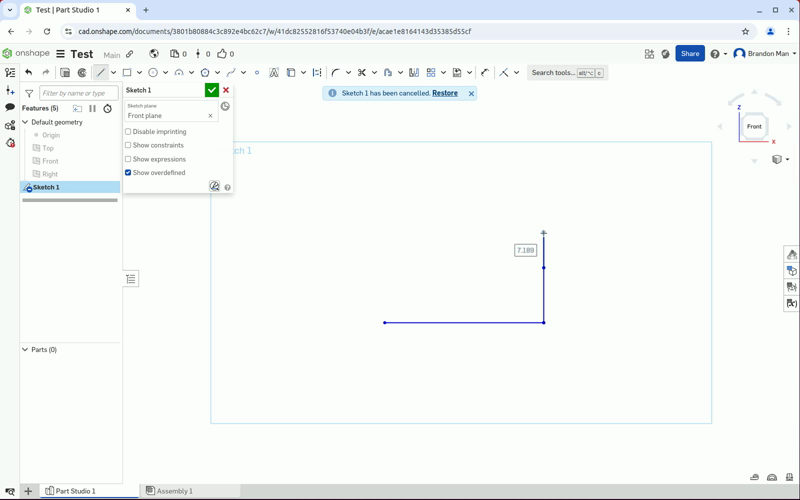
key_down(shift)
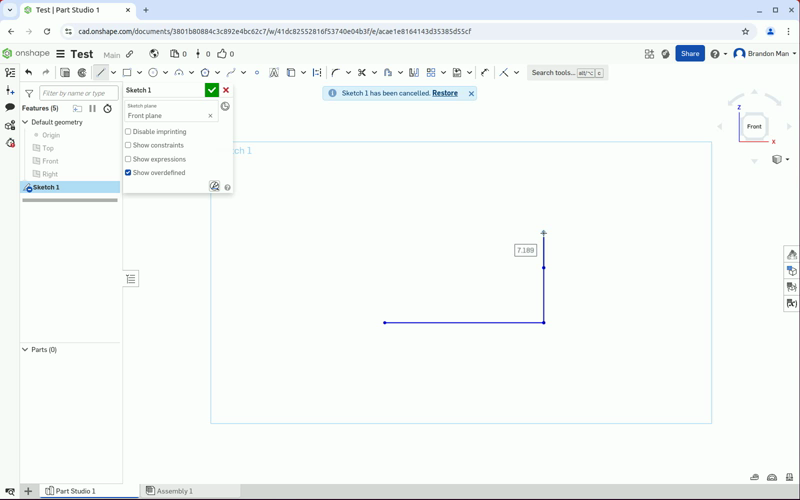
mouse_move(384, 232)
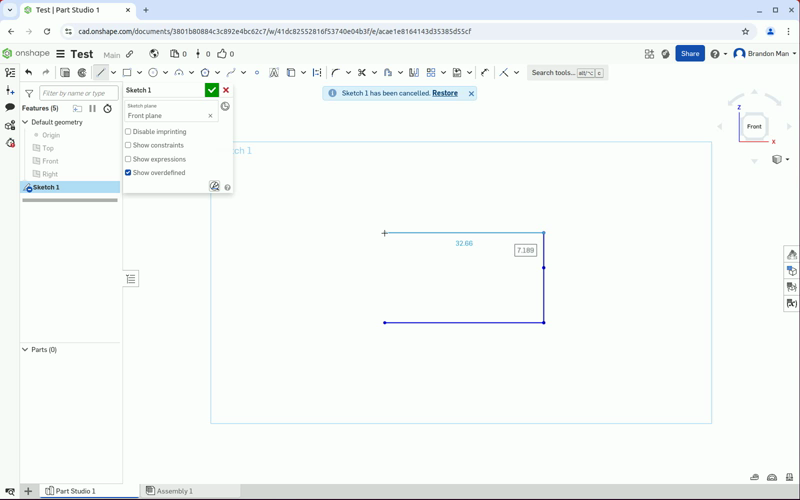
click(384, 232)
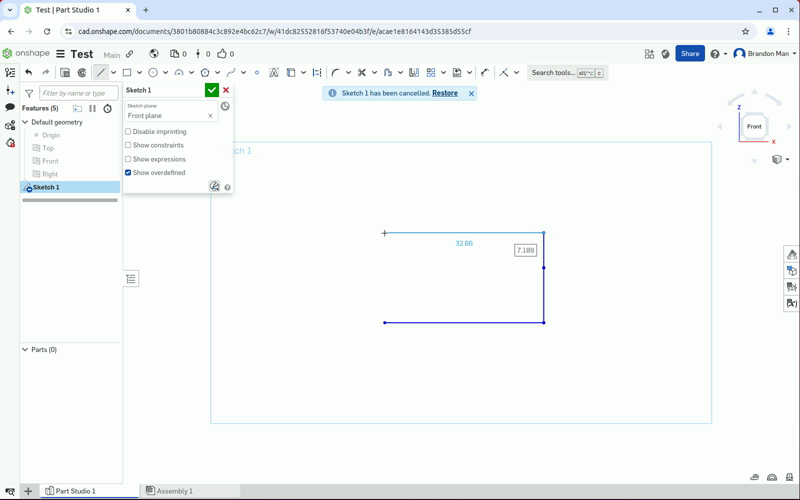
key_up(shift)
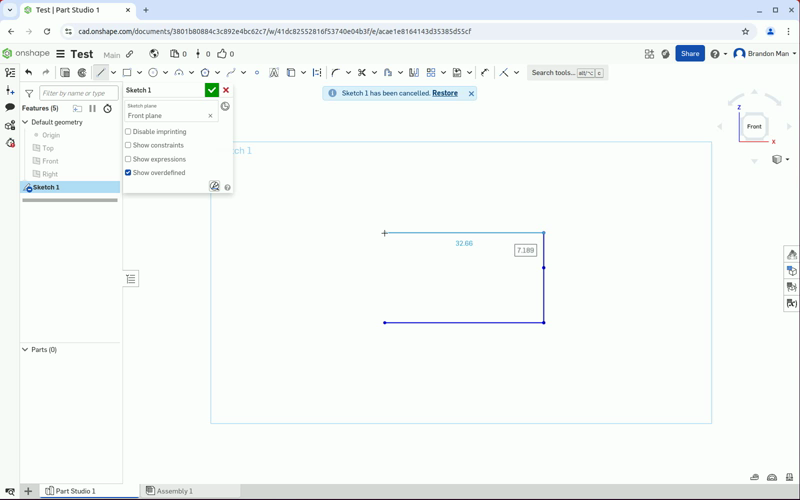
key_down(shift)
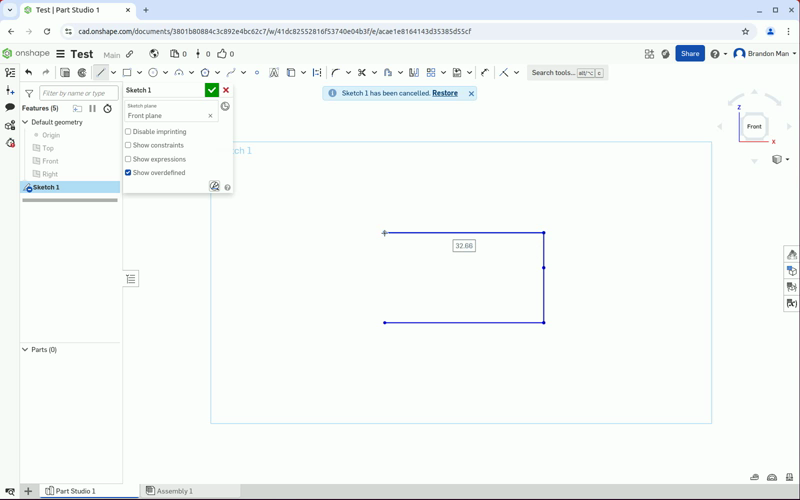
mouse_move(384, 322)
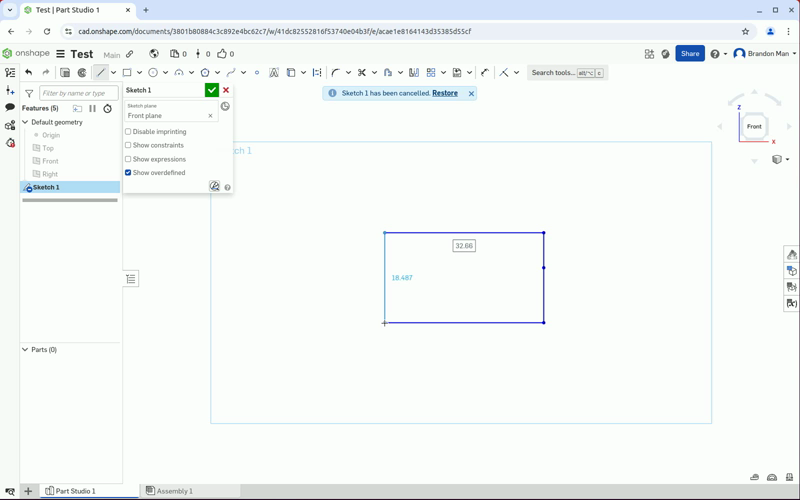
key_up(shift)
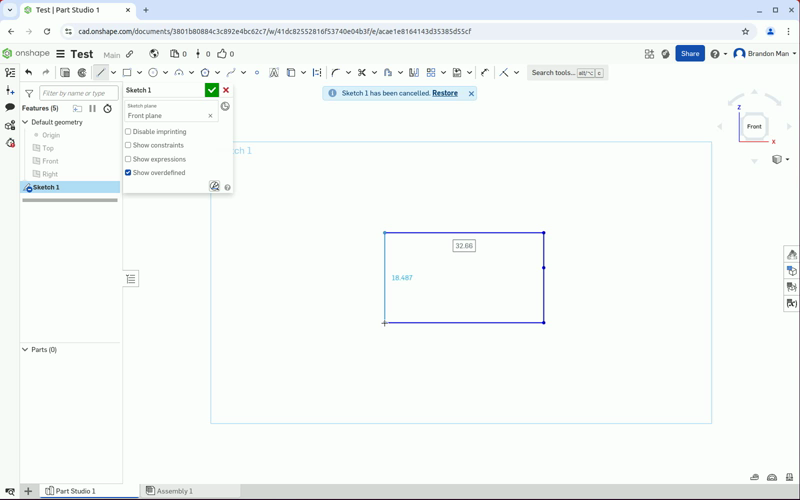
click(384, 322)
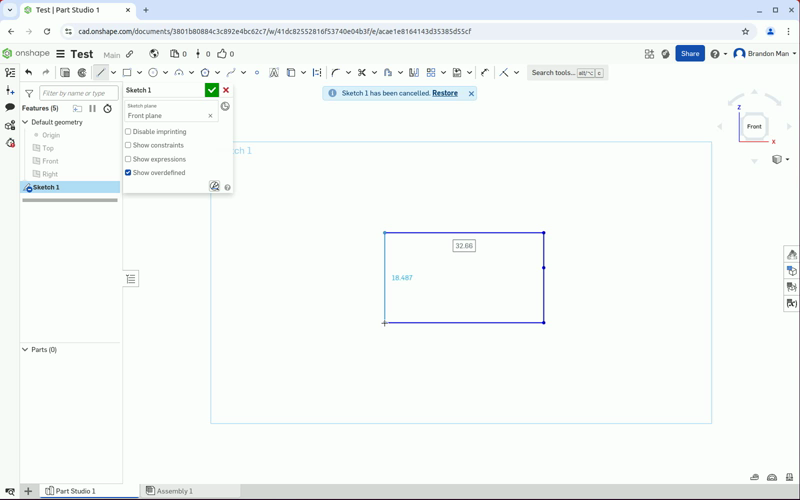
key(esc)
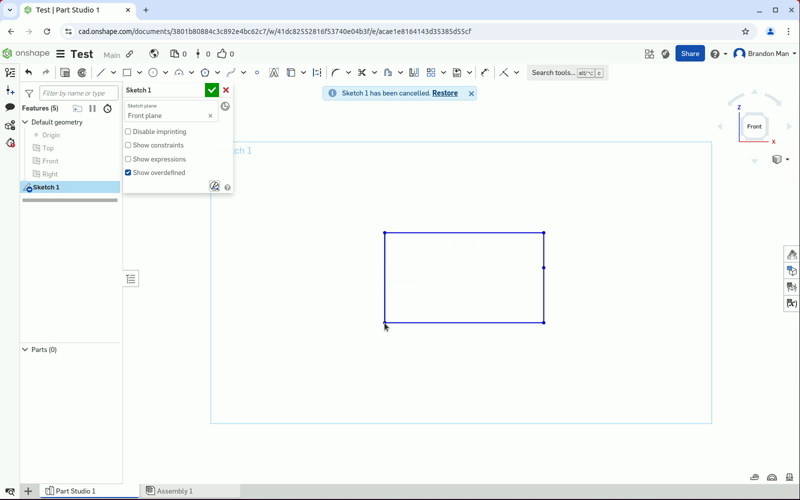
mouse_move(462, 298)
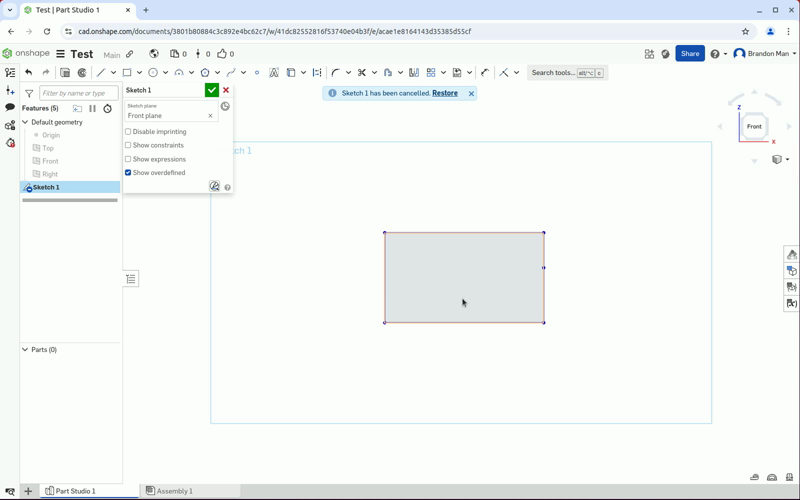
click(462, 298)
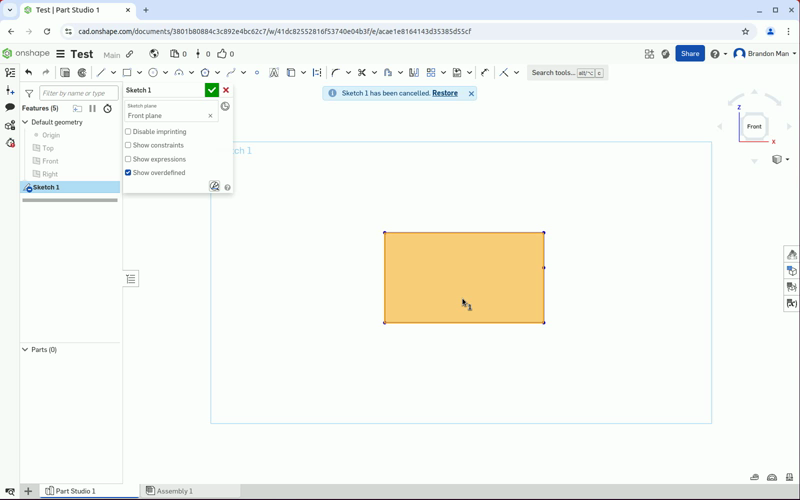
mouse_move(73, 352)
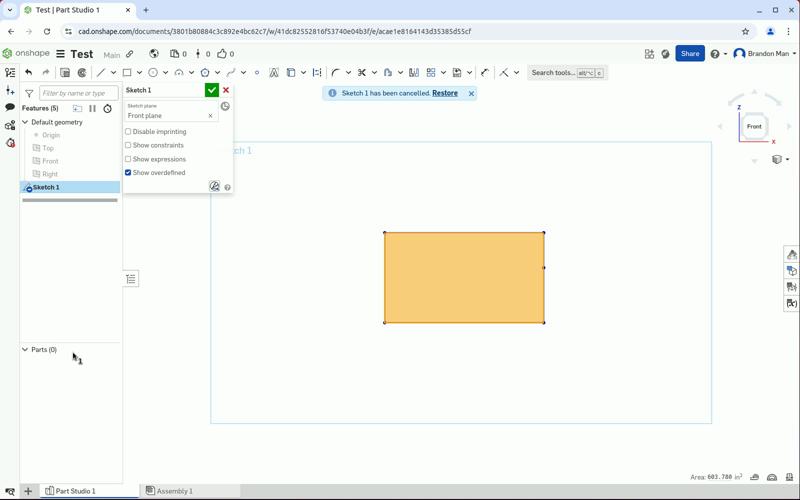
key(shift+y)
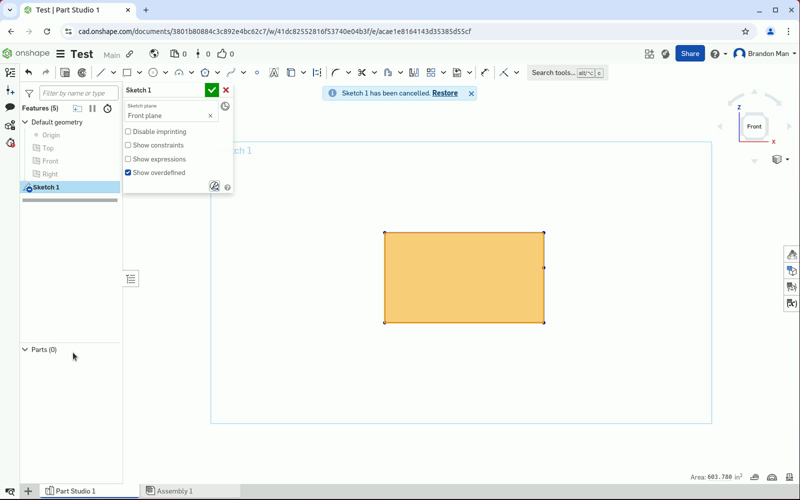
key(shift+e)
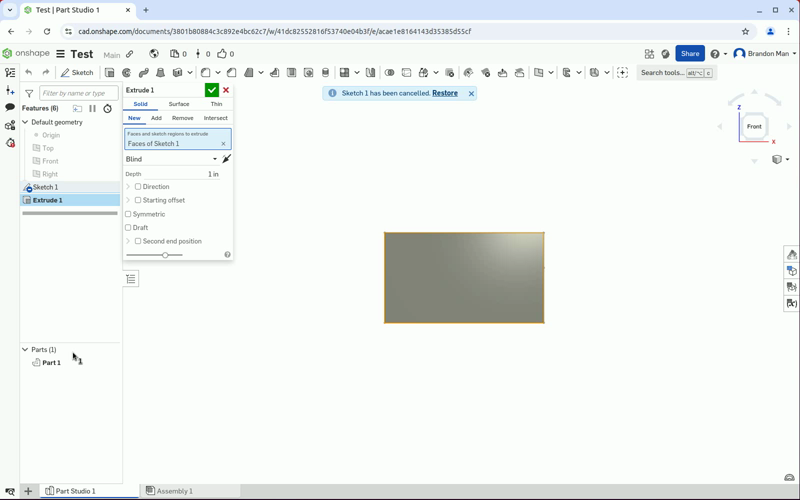
mouse_move(143, 106)
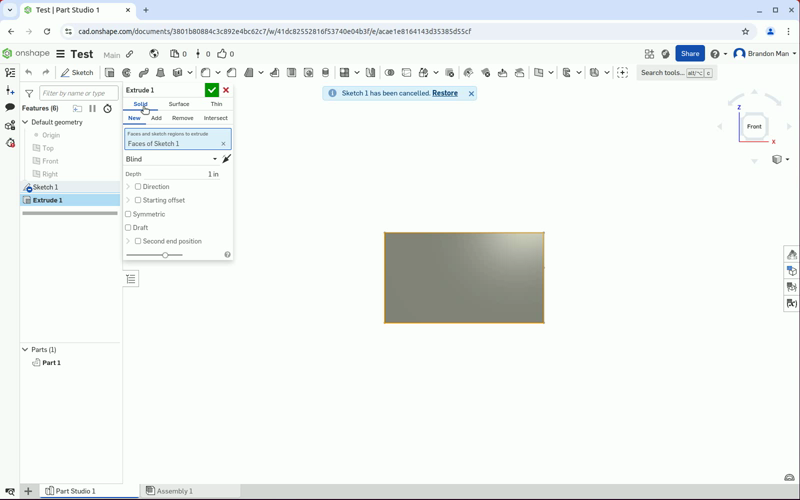
click(143, 106)
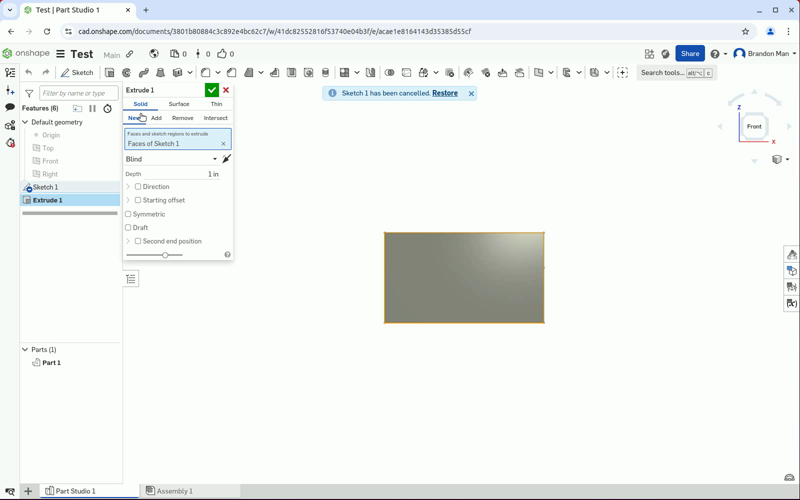
mouse_move(137, 120)
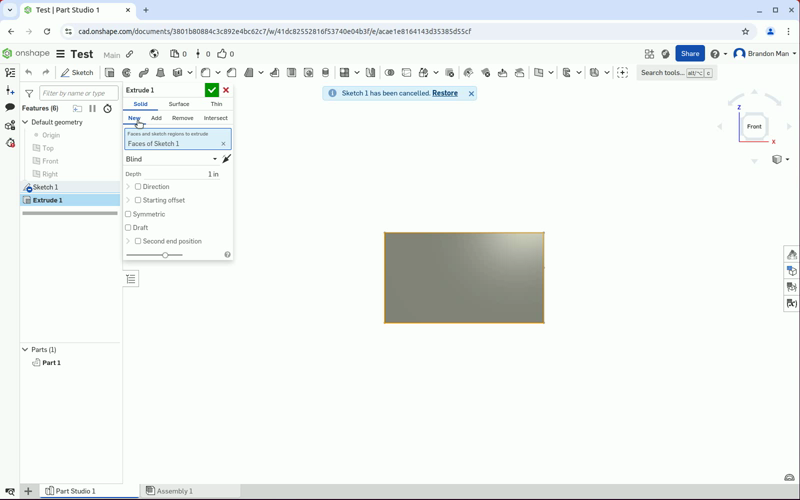
click(137, 120)
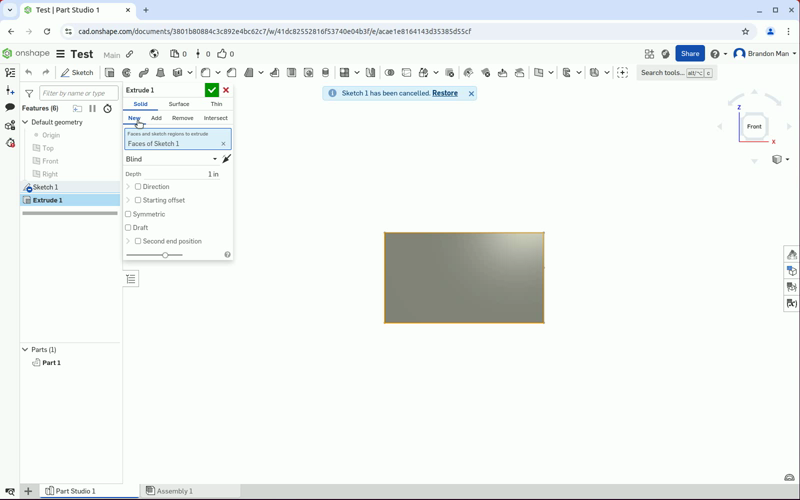
key(tab, 4)
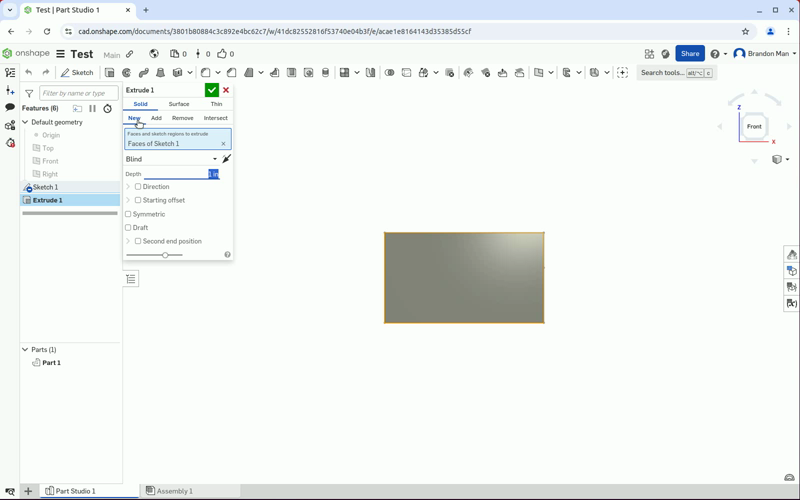
text(7.943)
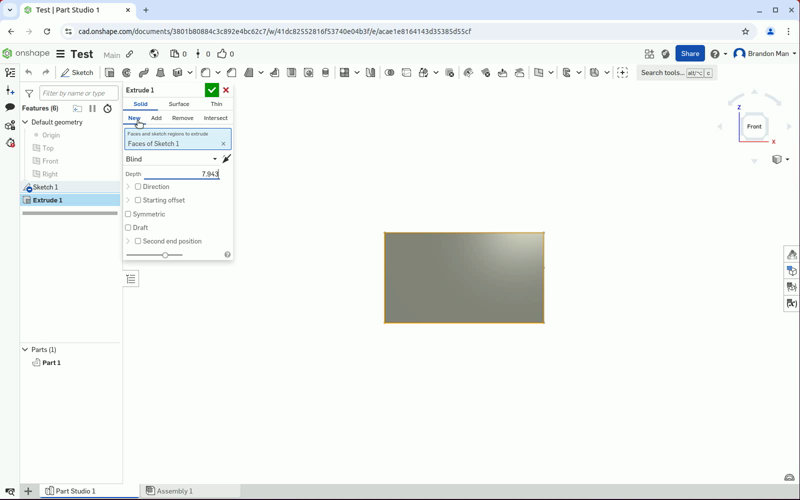
key(enter)
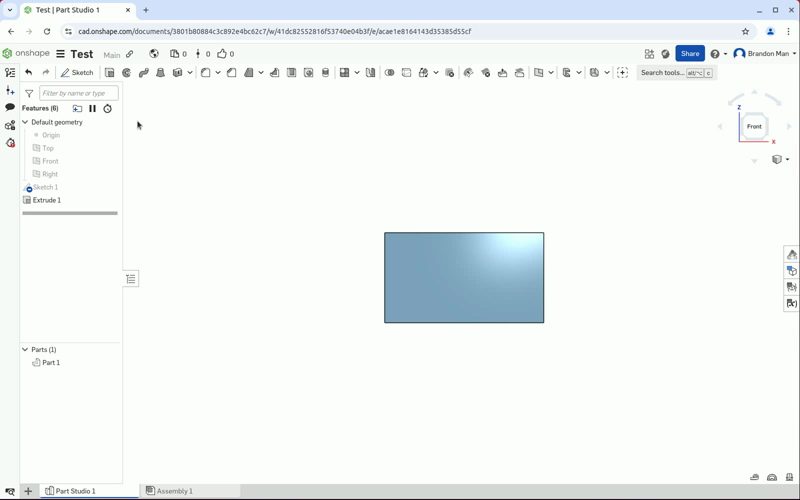
key(shift+h)
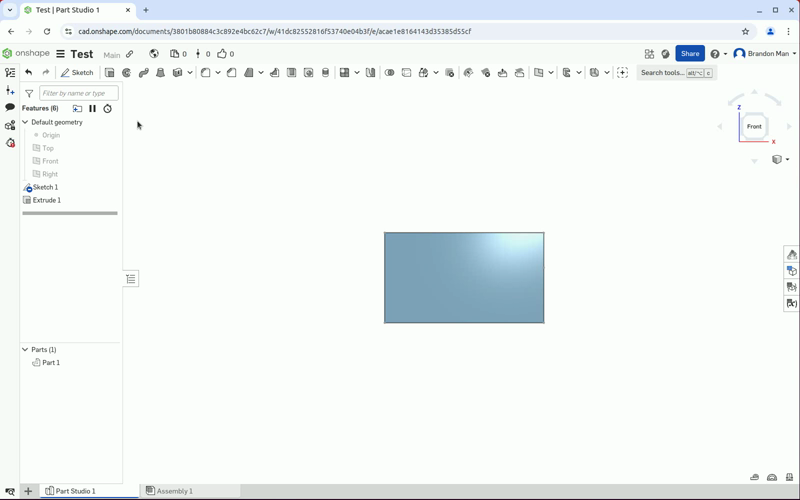
key(shift+h)
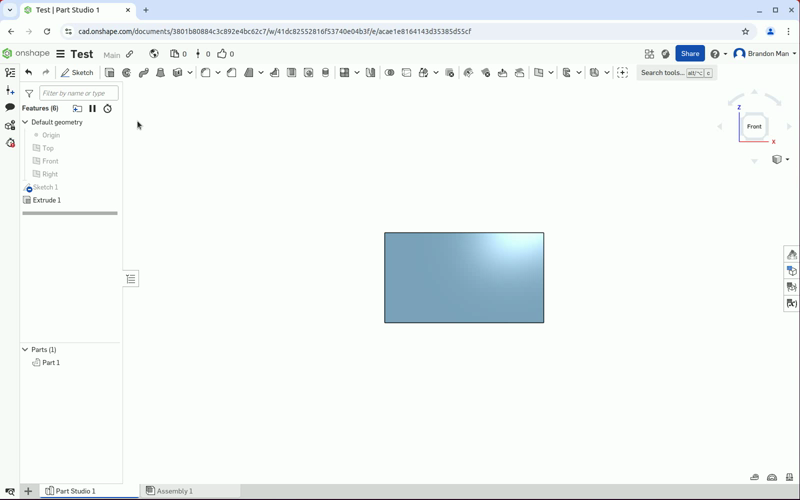
mouse_move(73, 189)
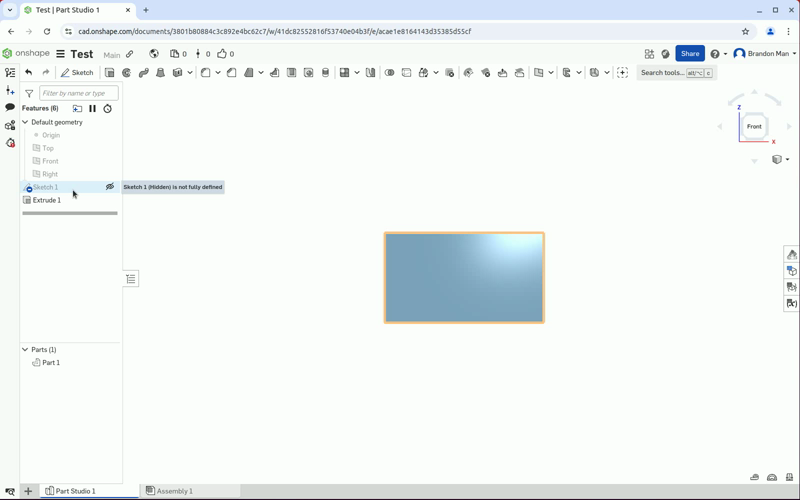
click(73, 189)
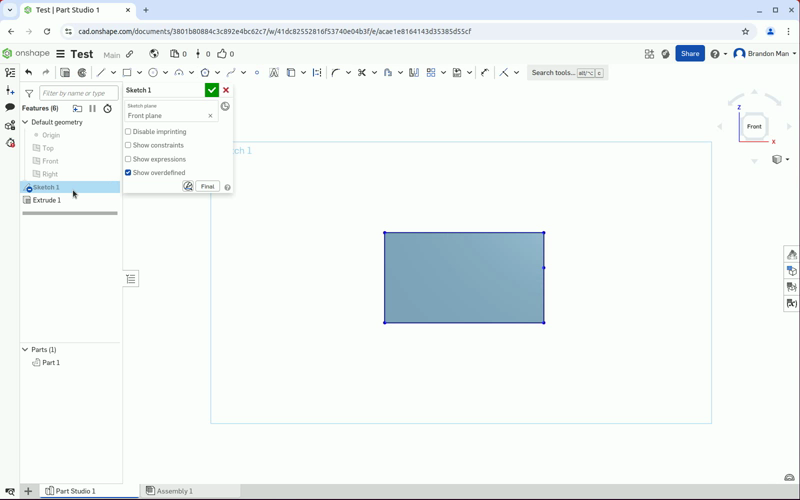
mouse_move(229, 92)
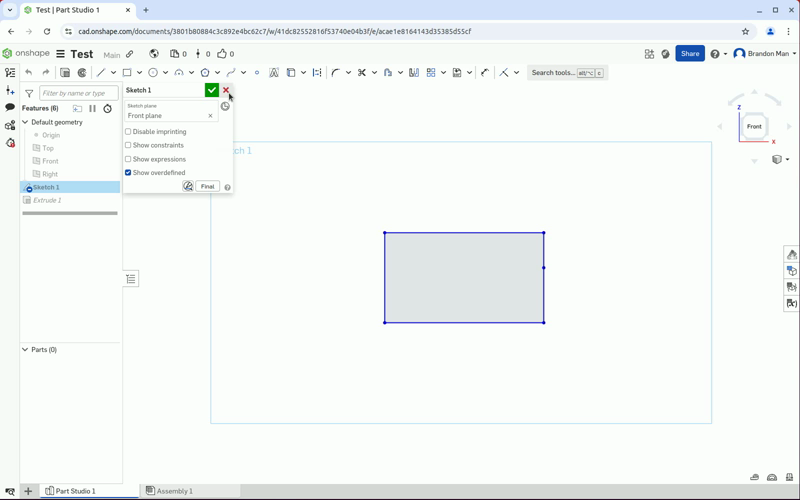
click(229, 92)
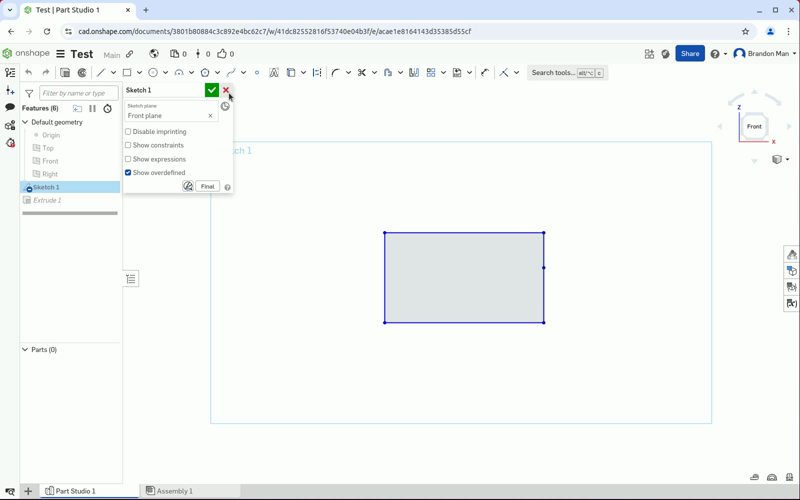
key(shift+s)
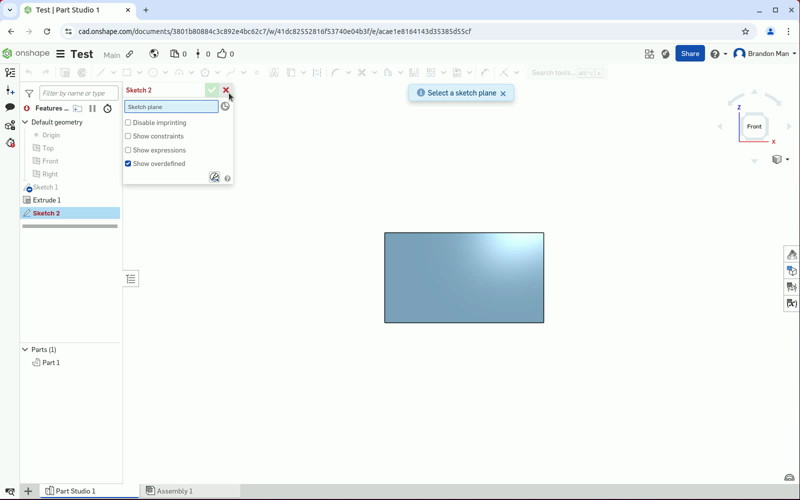
mouse_move(73, 163)
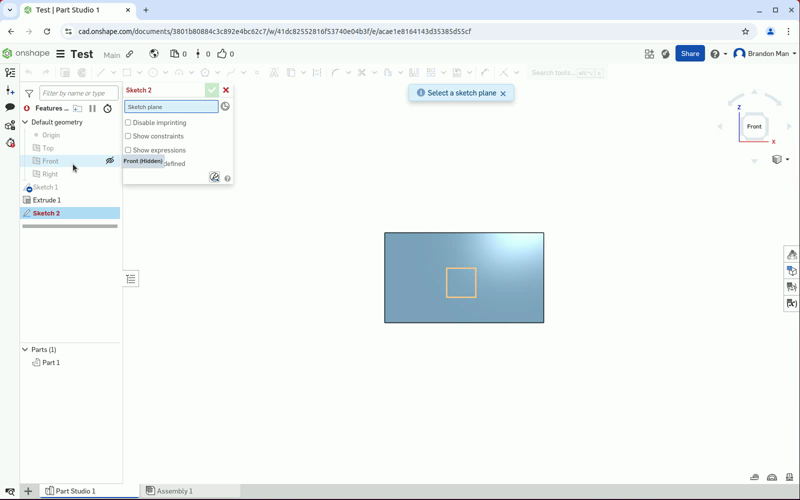
click(73, 163)
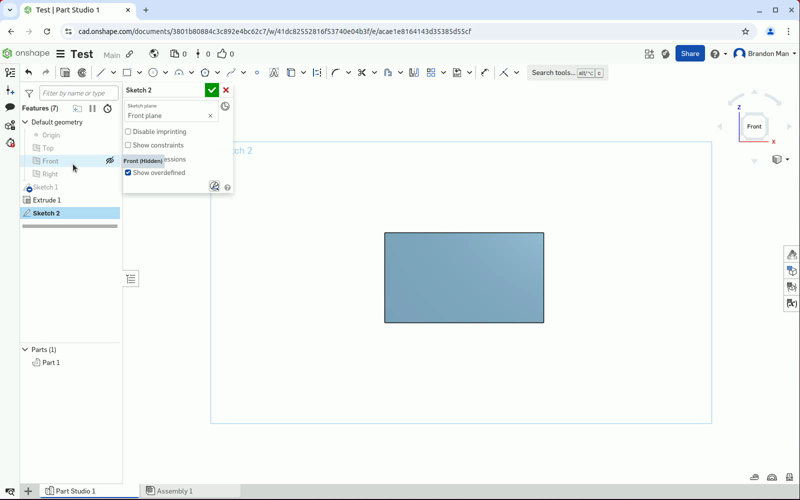
mouse_move(73, 352)
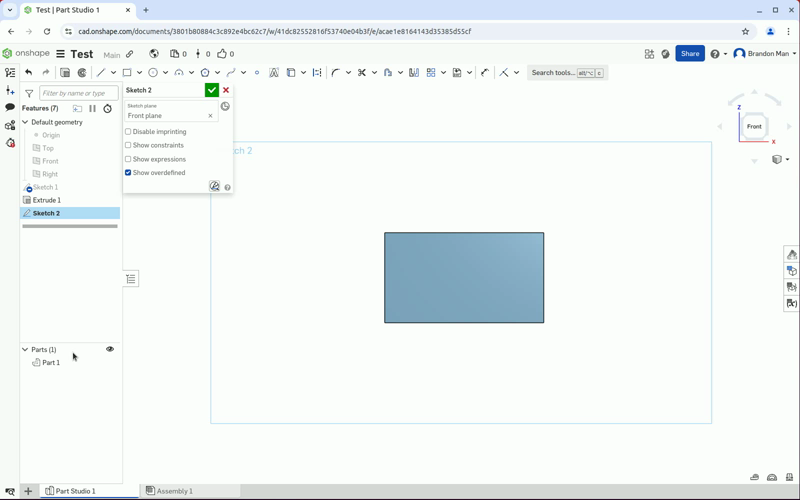
key(y)
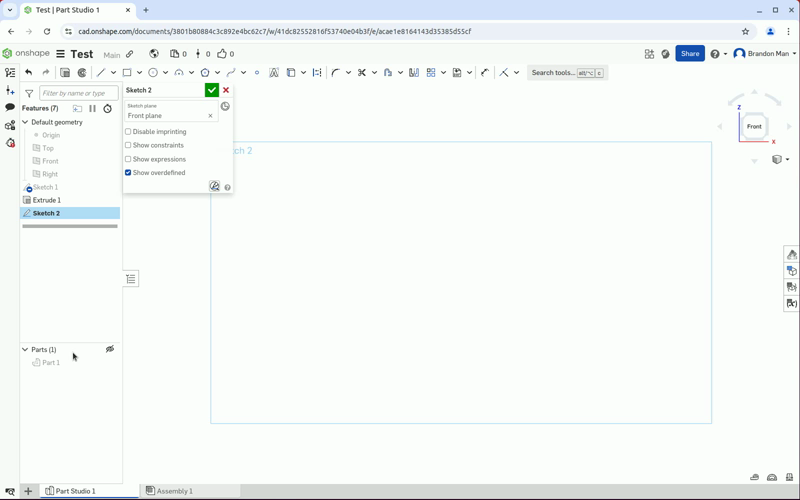
key(l)
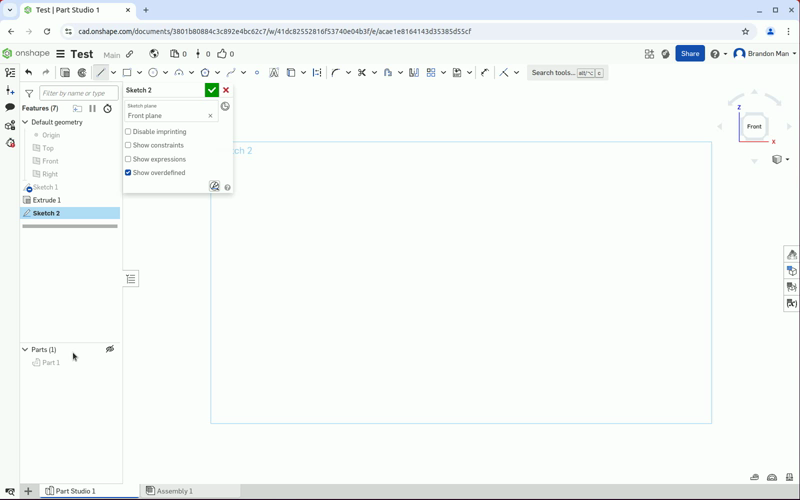
key_down(shift)
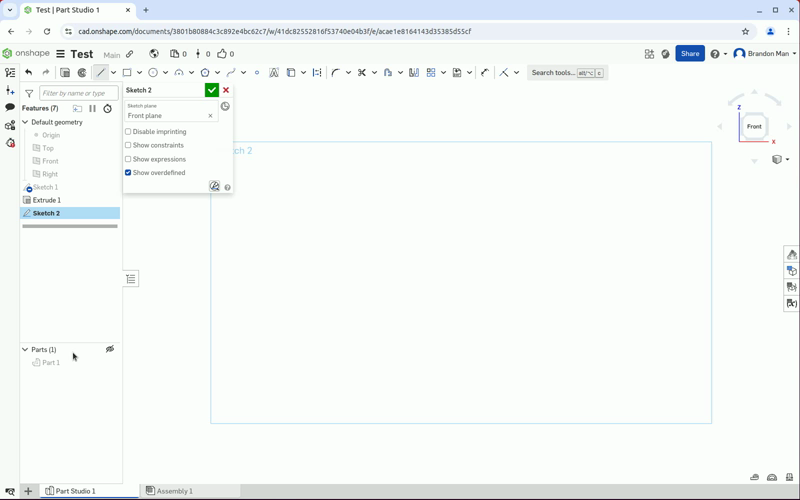
mouse_move(542, 322)
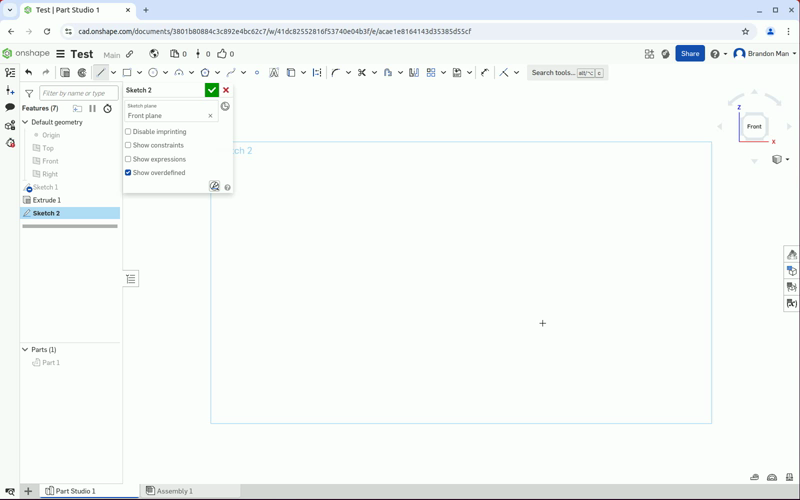
click(542, 322)
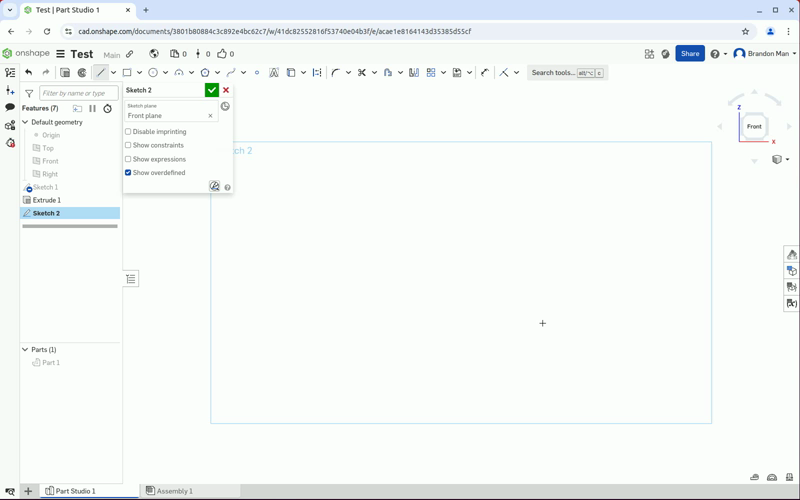
key_up(shift)
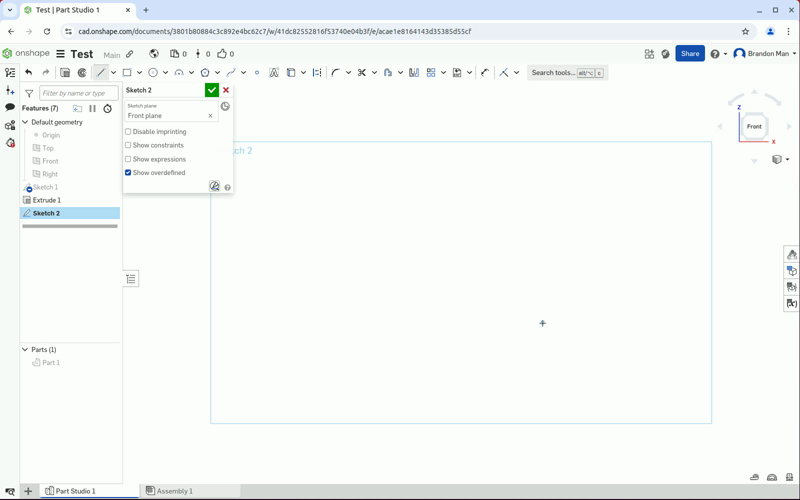
key_down(shift)
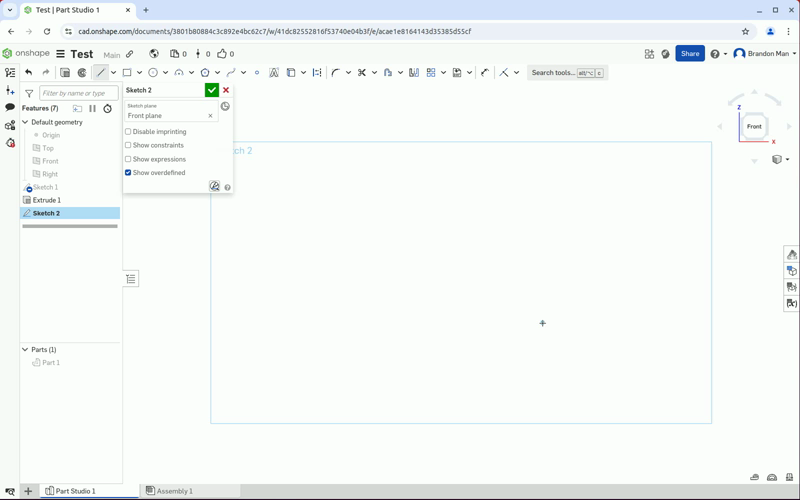
mouse_move(572, 322)
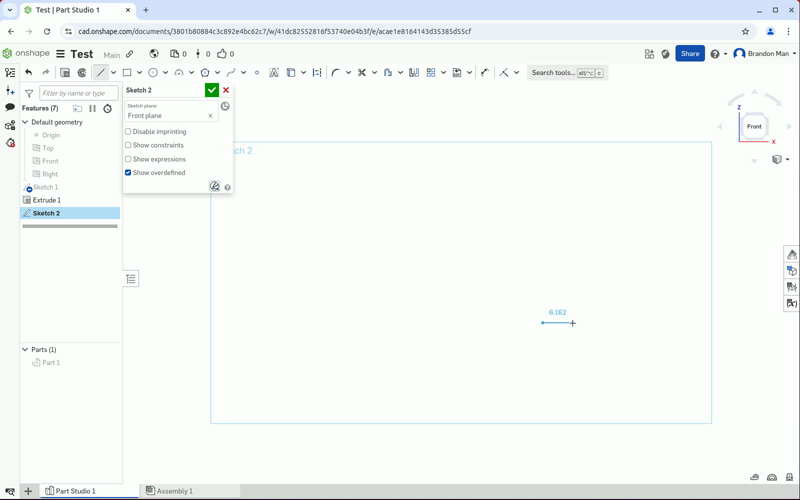
mouse_move(573, 322)
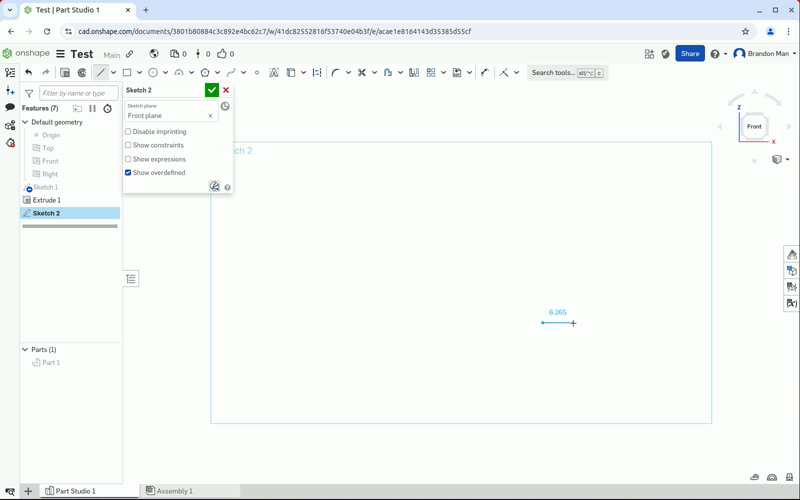
click(573, 322)
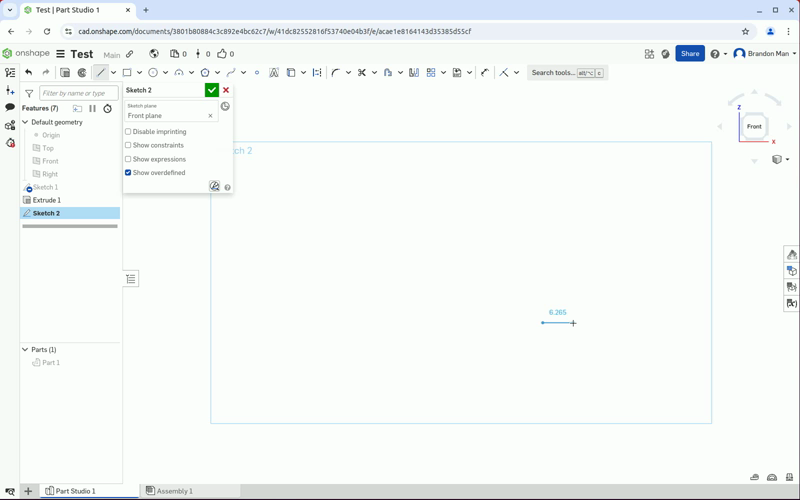
key_up(shift)
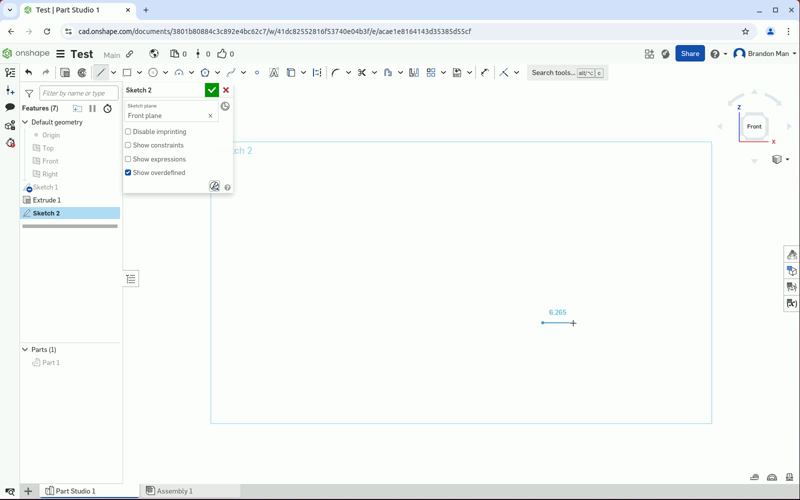
key_down(shift)
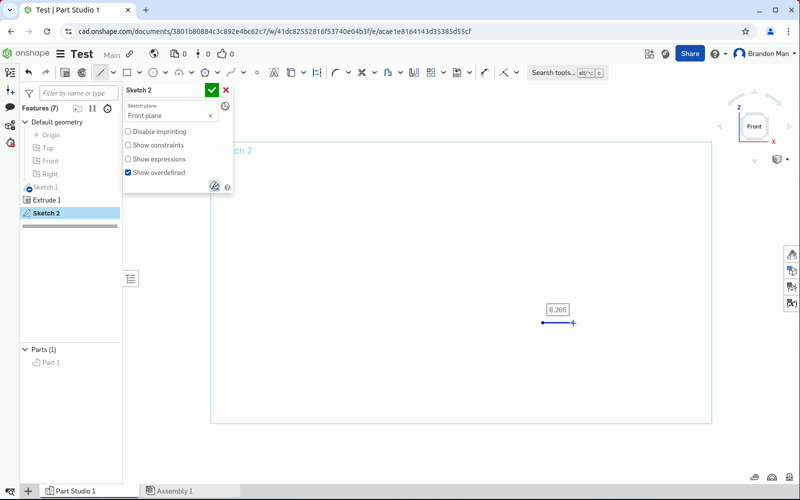
mouse_move(589, 322)
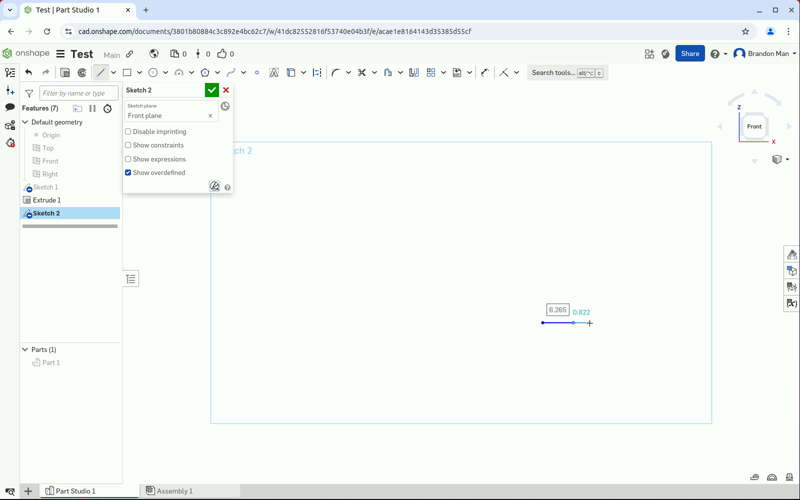
mouse_move(573, 267)
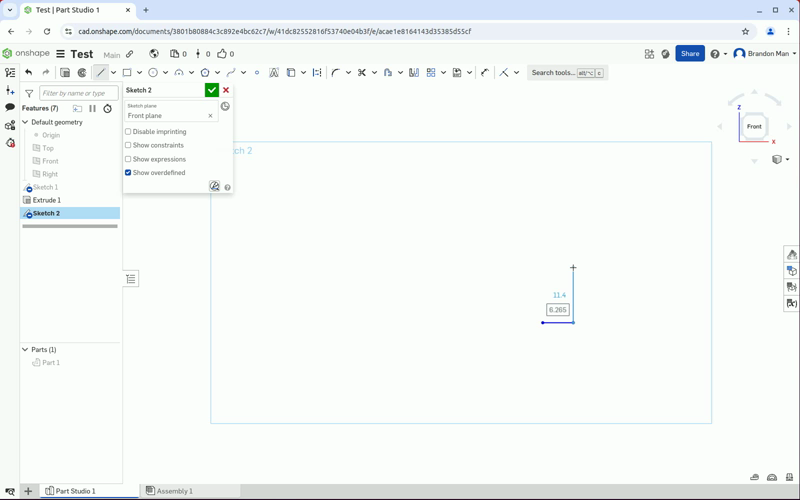
click(573, 267)
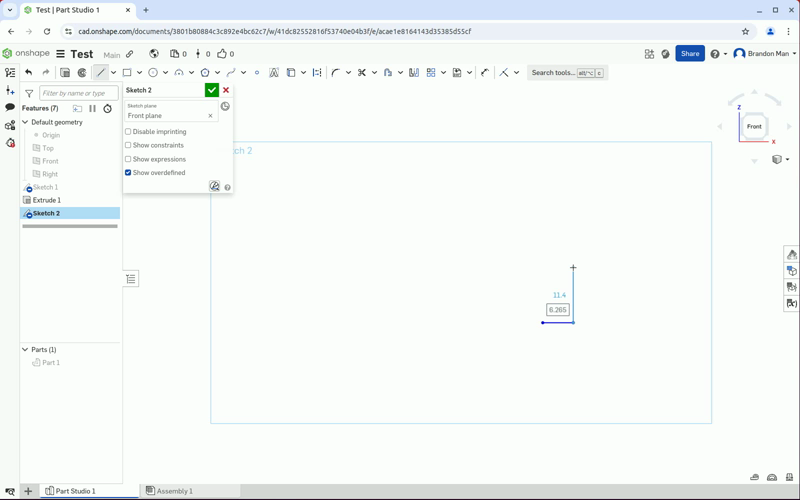
key_up(shift)
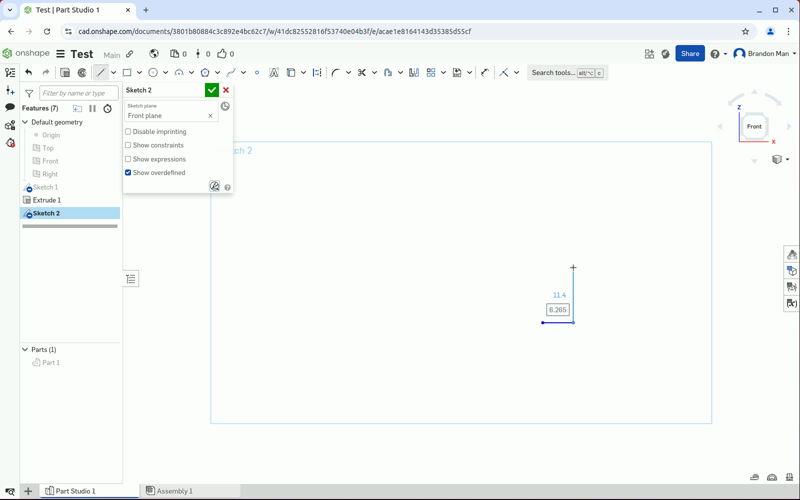
key_down(shift)
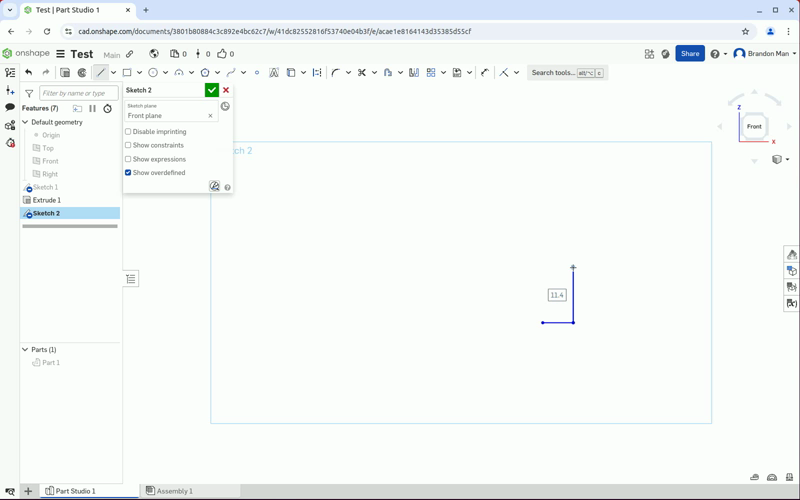
mouse_move(589, 267)
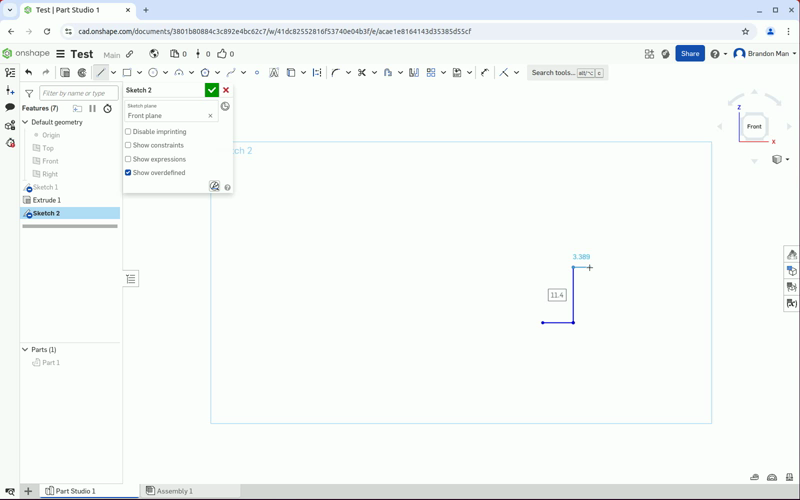
mouse_move(542, 267)
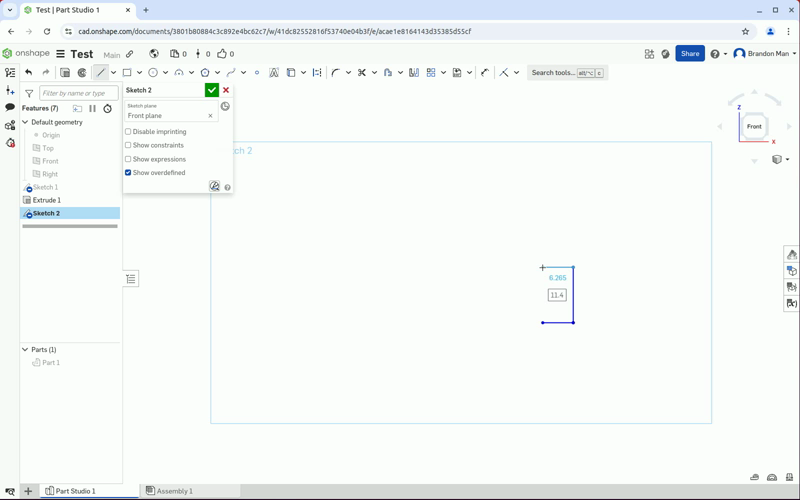
click(542, 267)
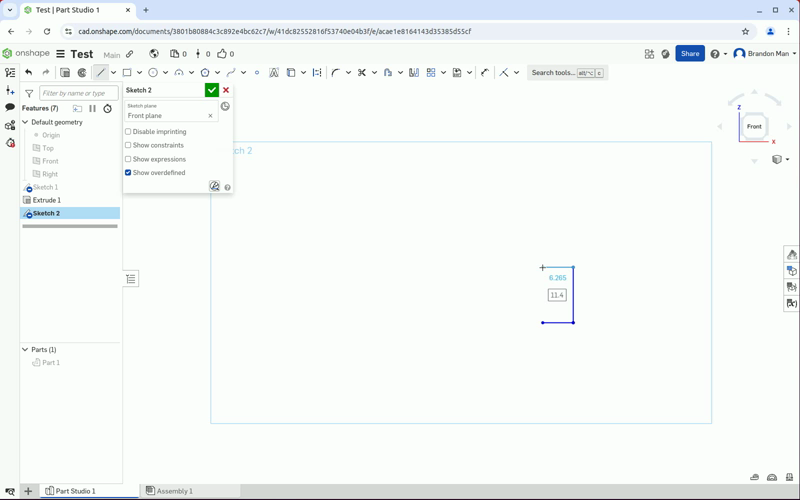
key_up(shift)
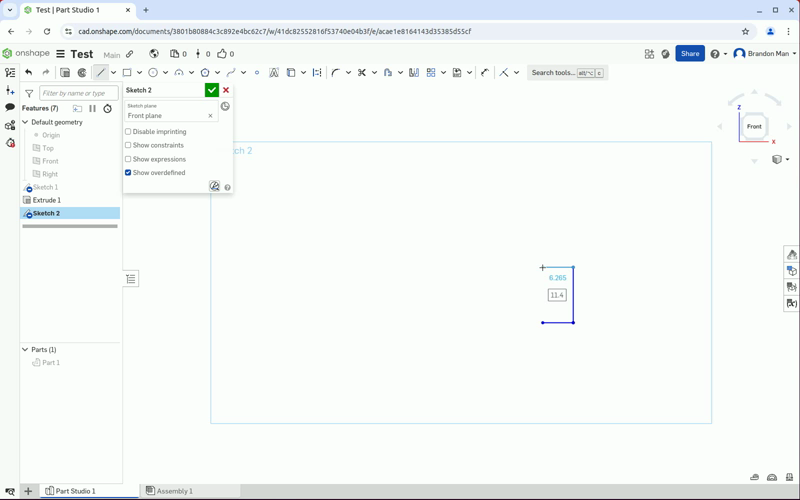
mouse_move(572, 267)
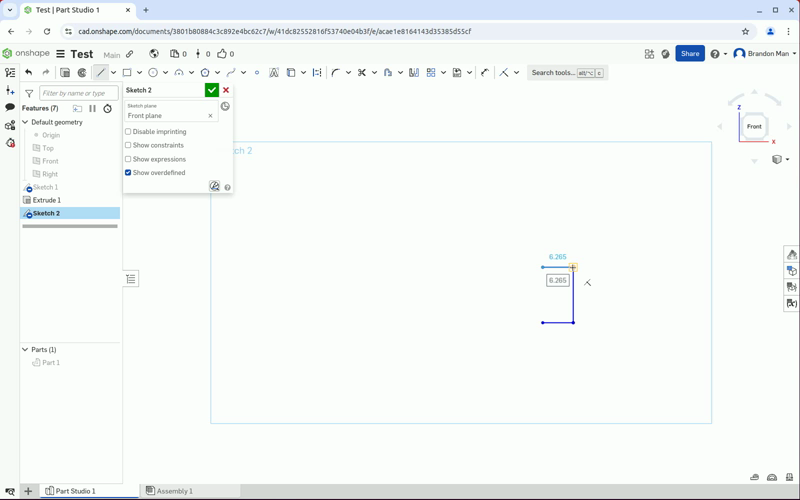
key_down(shift)
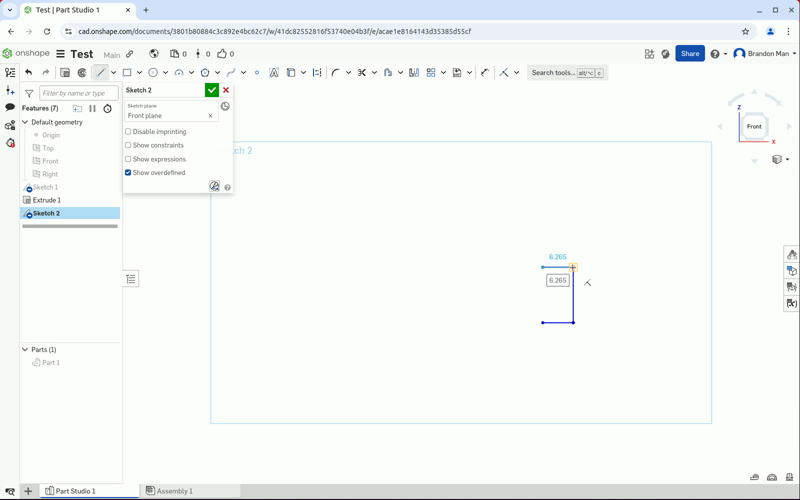
mouse_move(542, 322)
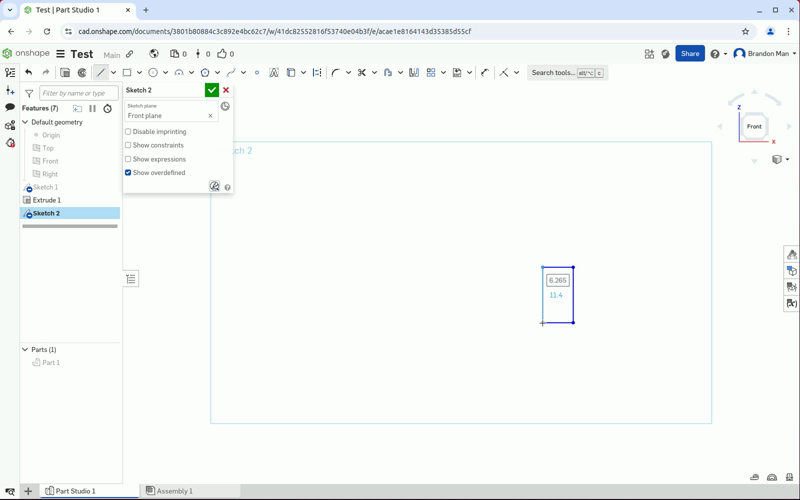
key_up(shift)
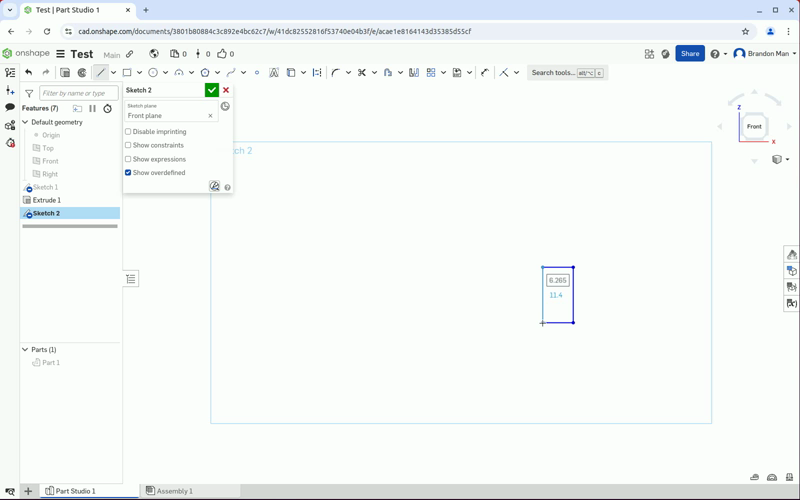
click(542, 322)
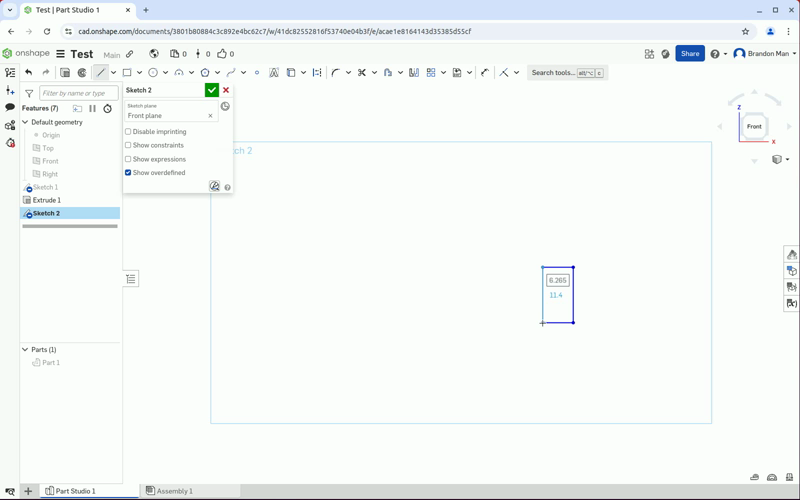
key(esc)
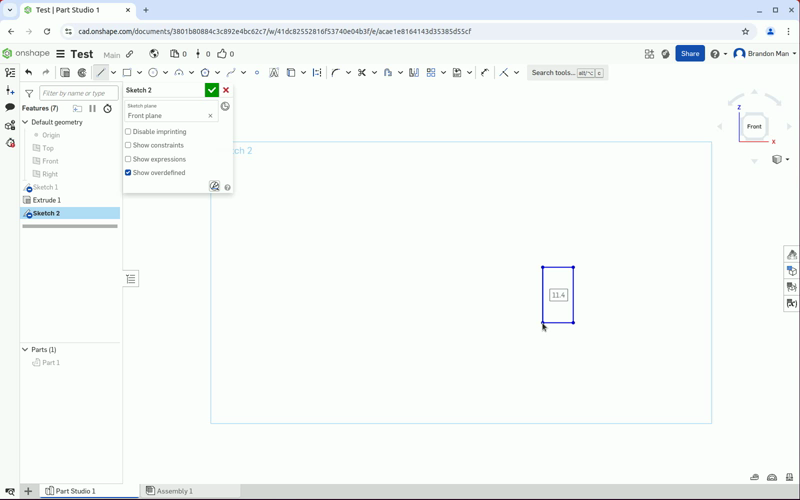
mouse_move(568, 300)
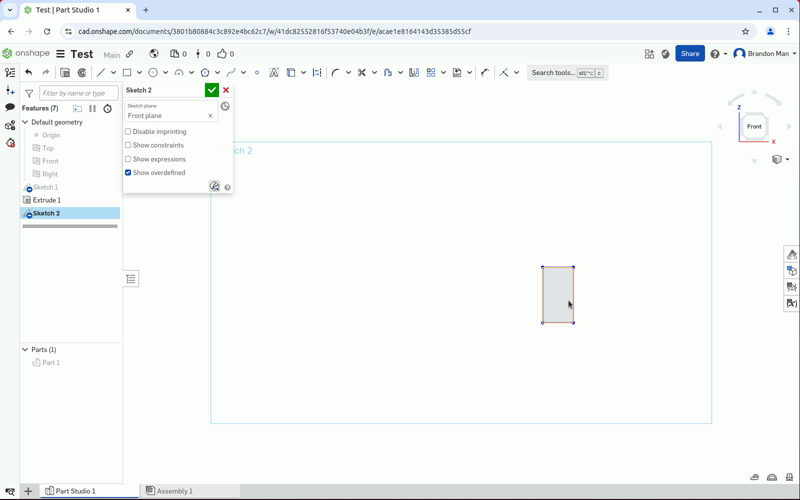
scroll(6)
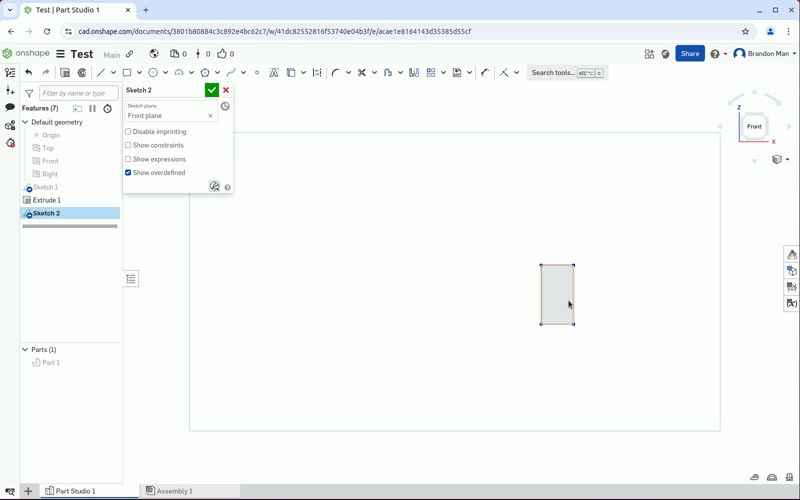
scroll(6)
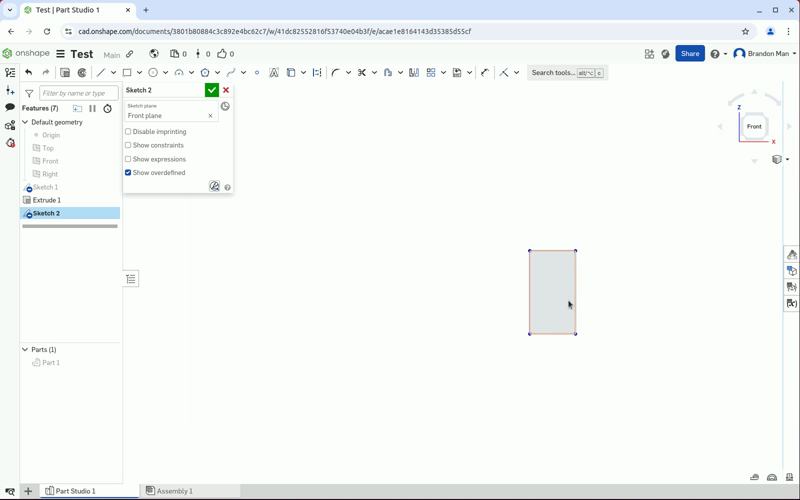
scroll(6)
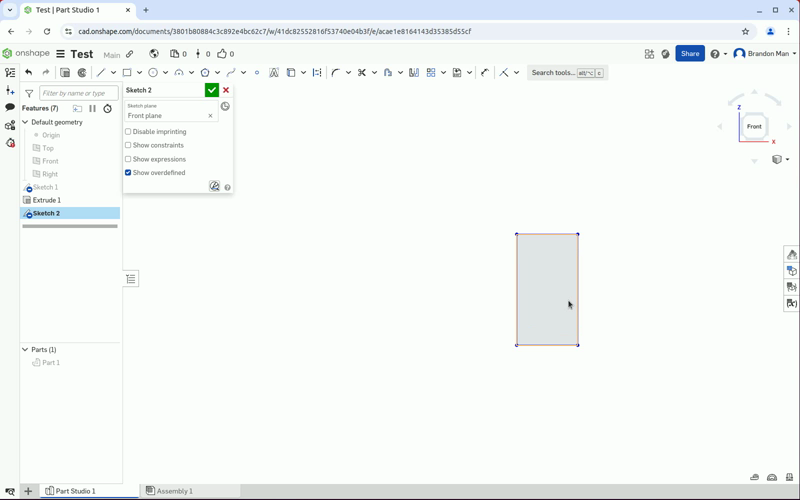
scroll(6)
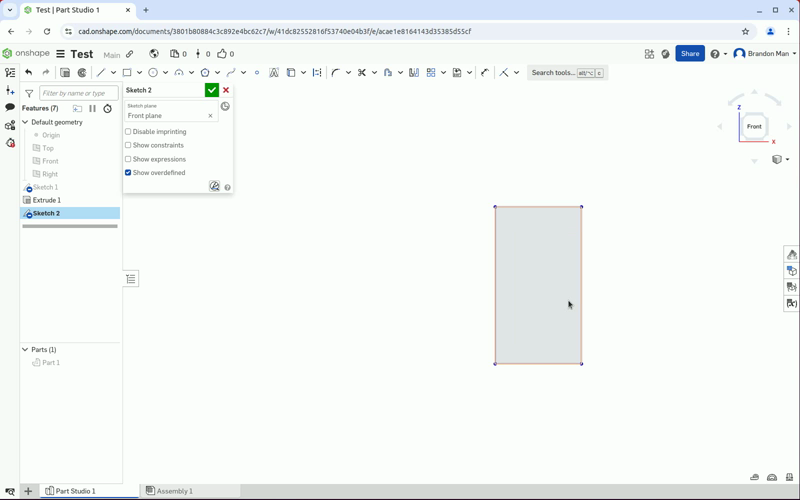
scroll(6)
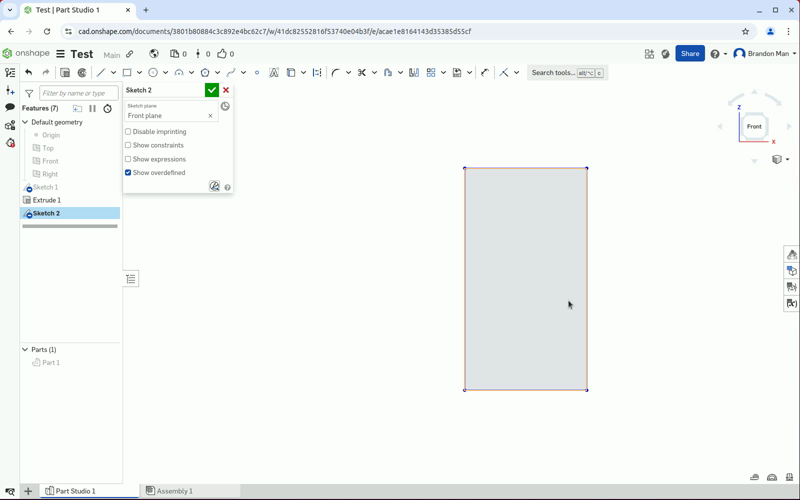
scroll(6)
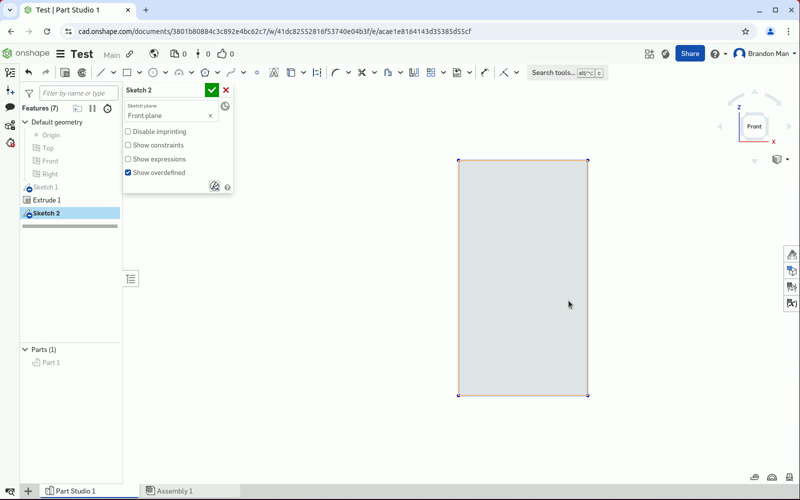
scroll(6)
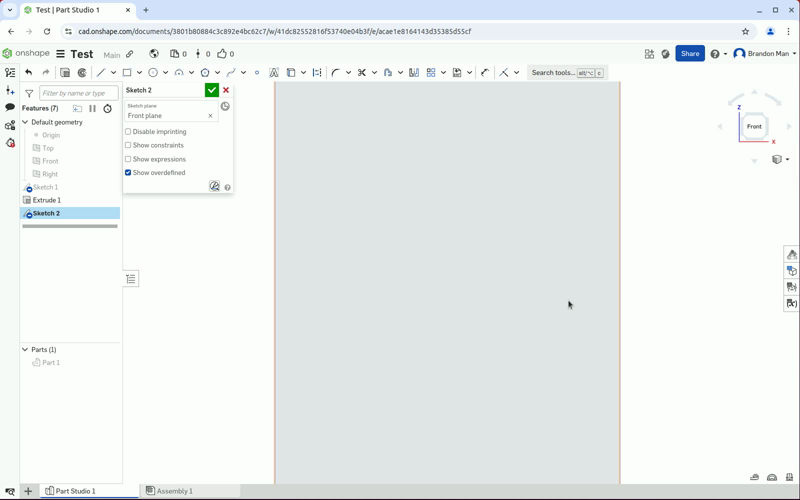
click(568, 300)
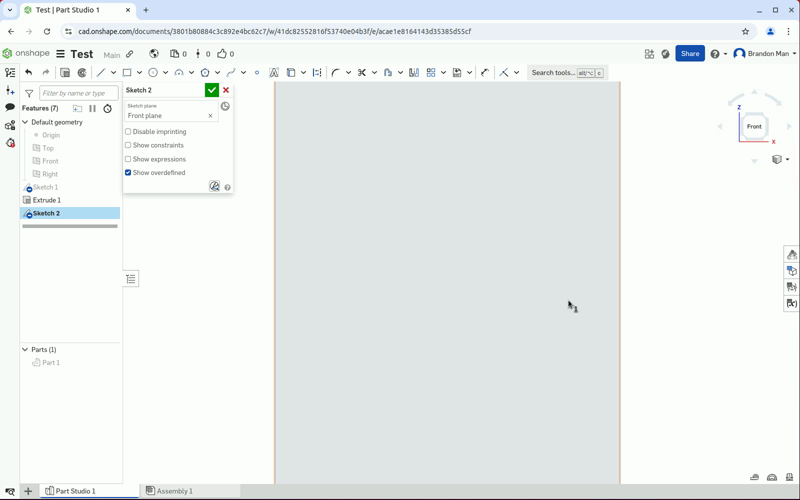
scroll(-6)
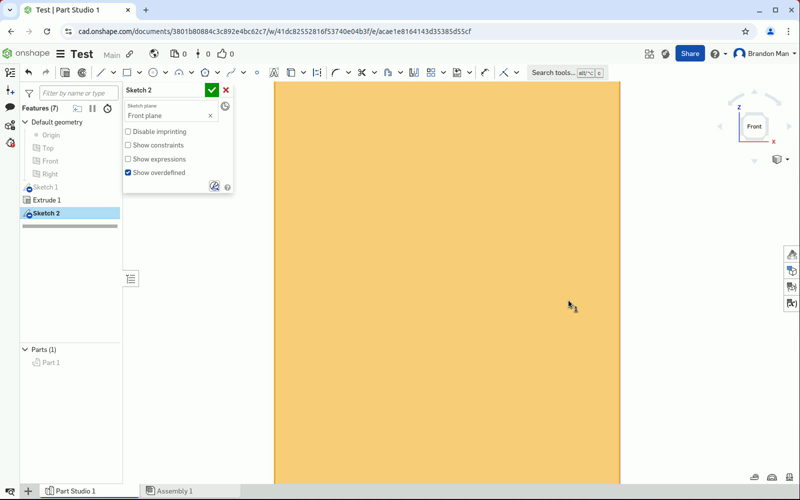
scroll(-6)
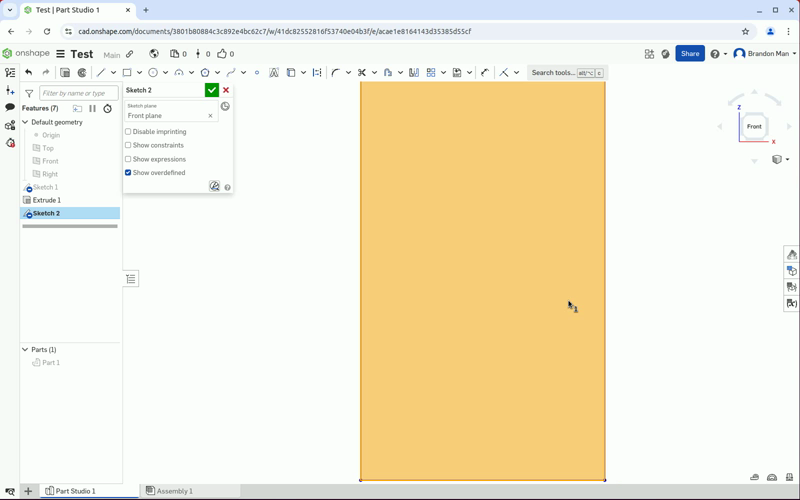
scroll(-6)
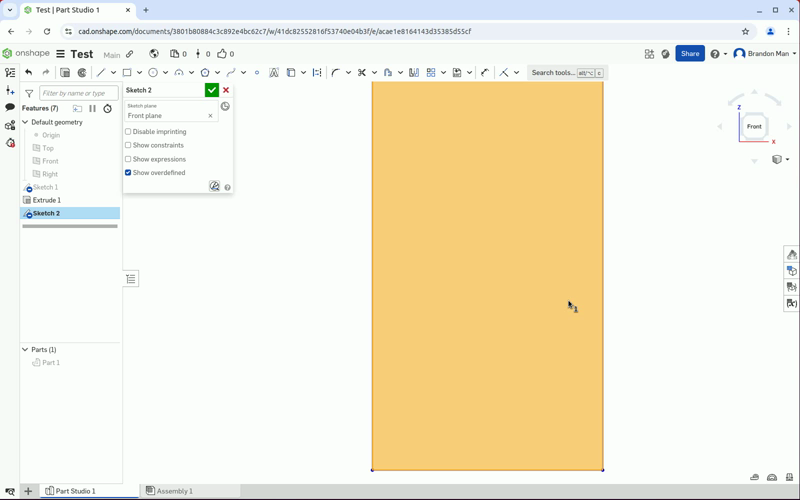
scroll(-6)
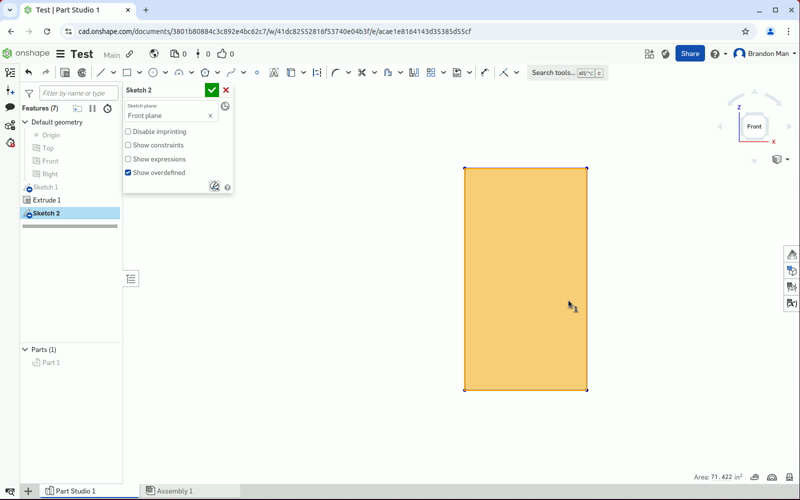
scroll(-6)
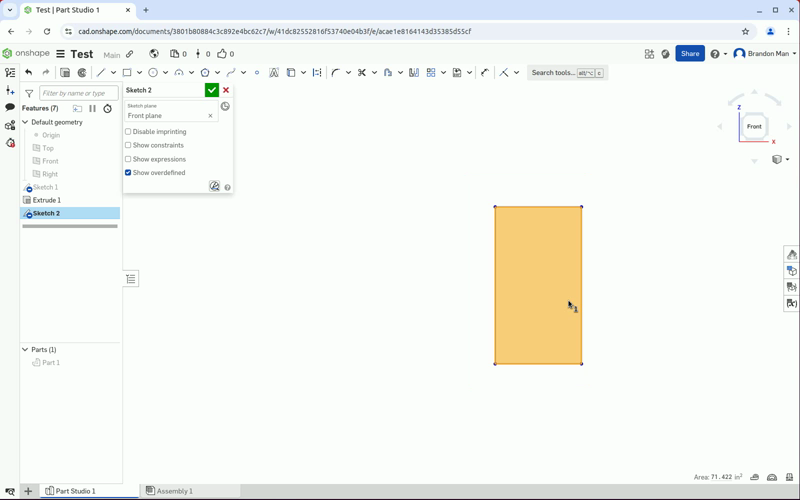
scroll(-6)
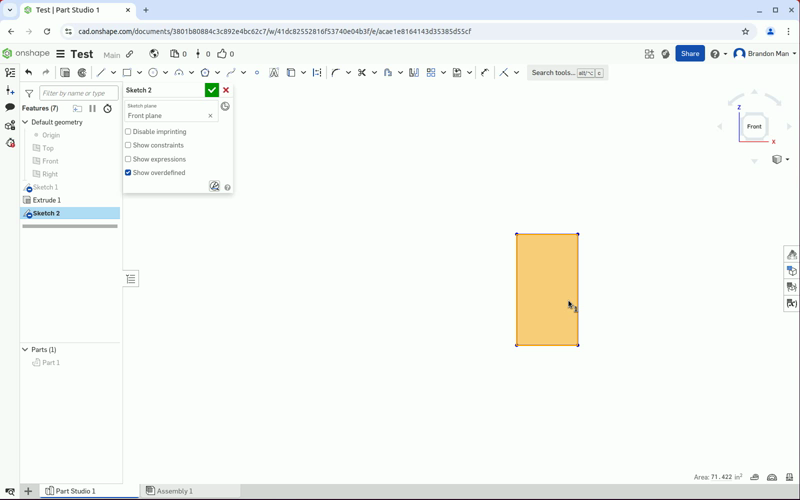
scroll(-6)
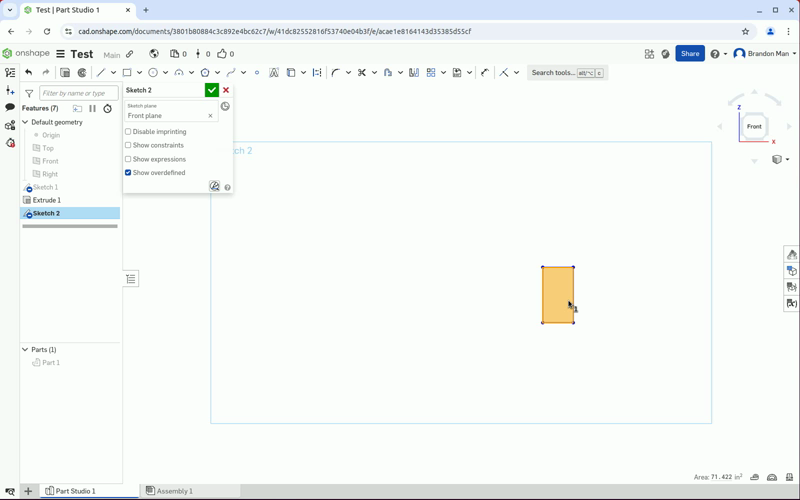
mouse_move(73, 352)
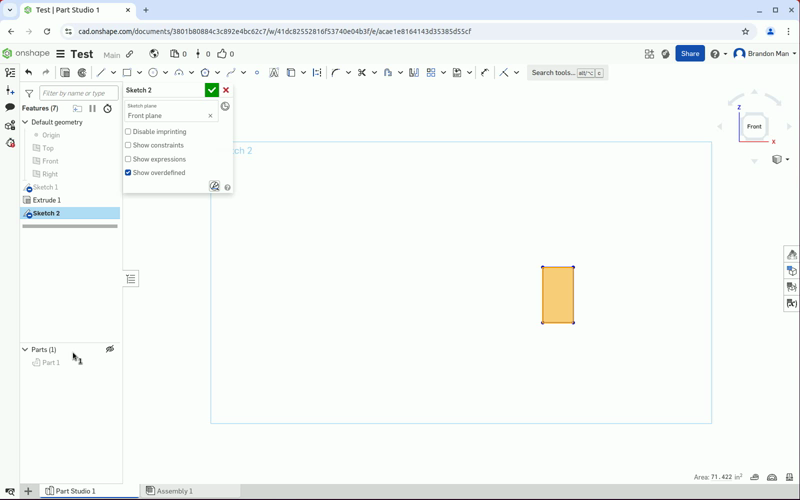
key(shift+y)
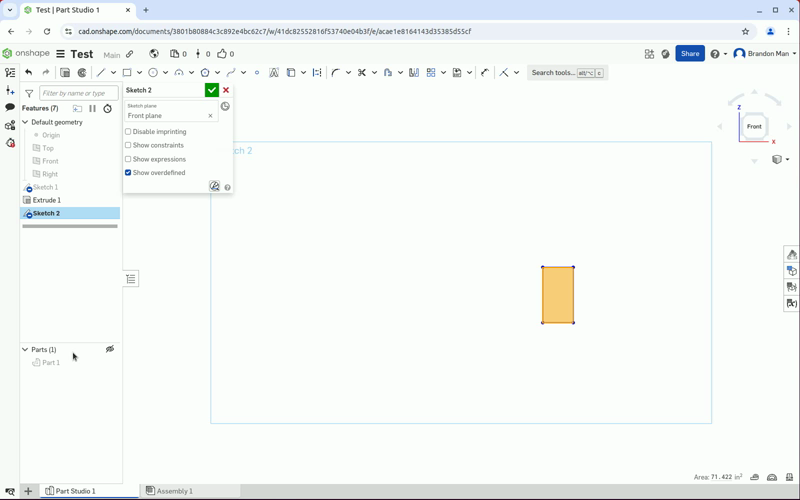
key(shift+e)
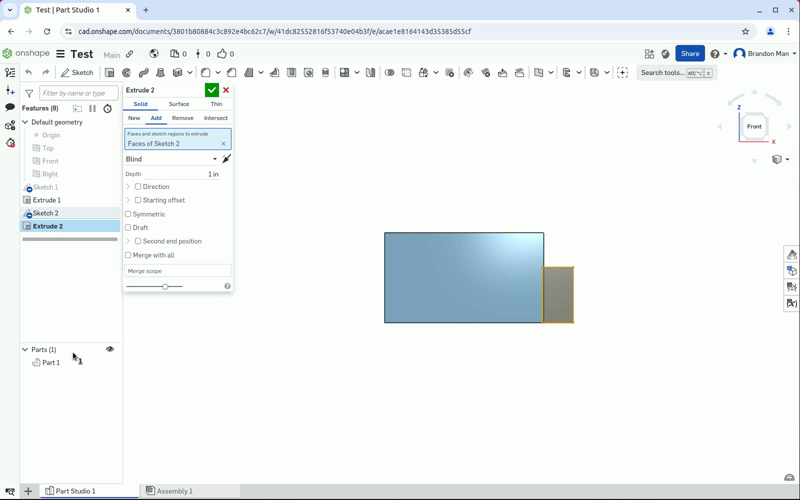
mouse_move(143, 106)
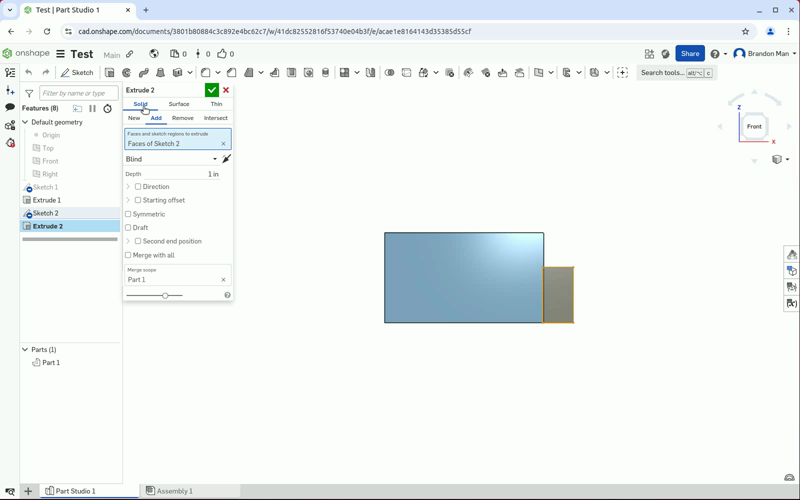
click(143, 106)
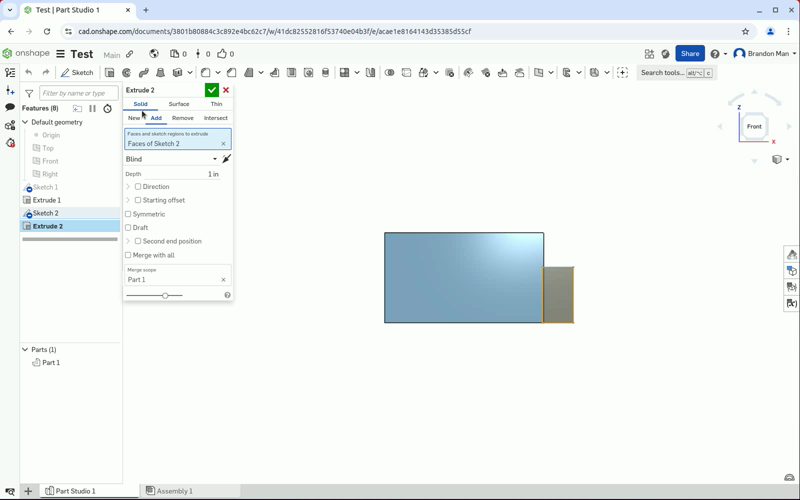
mouse_move(137, 120)
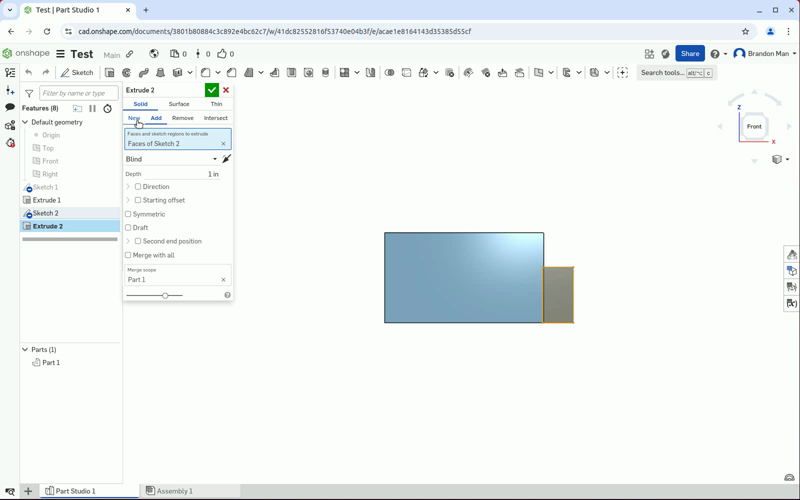
click(137, 120)
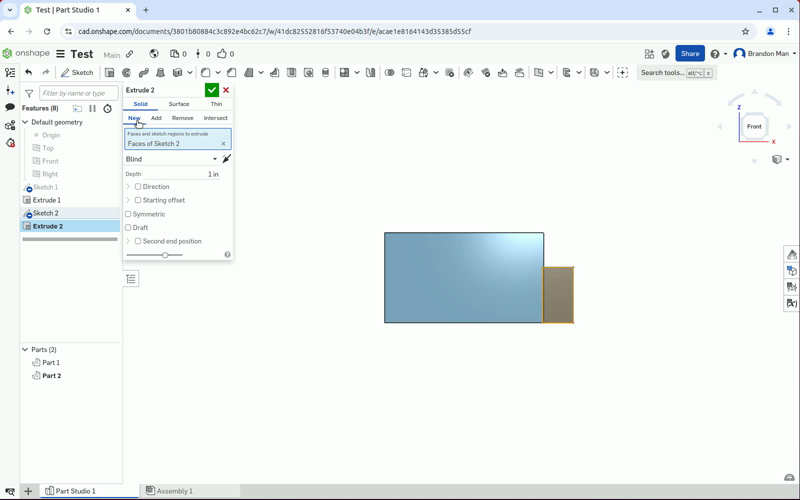
key(tab, 4)
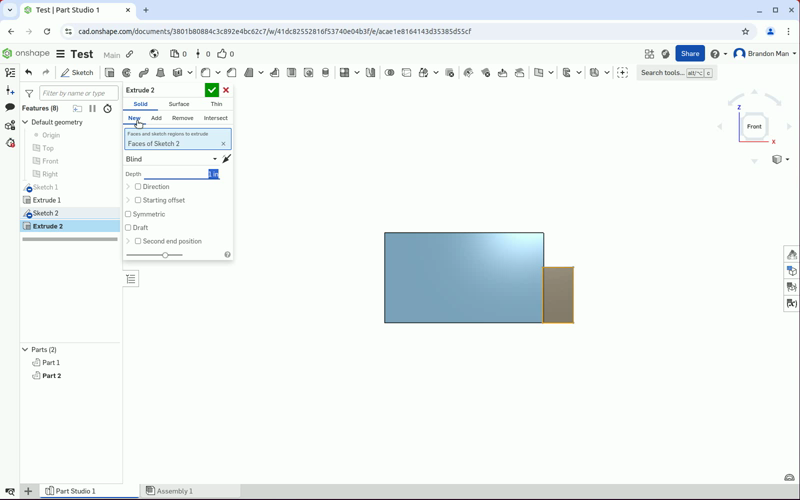
text(7.943)
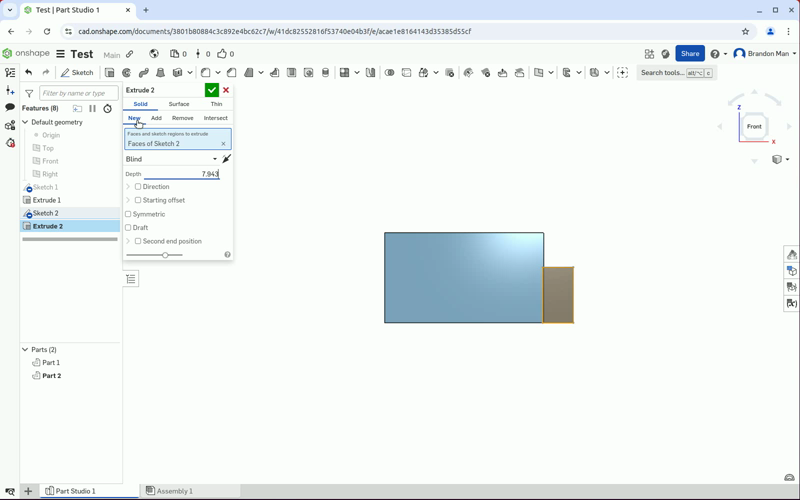
key(enter)
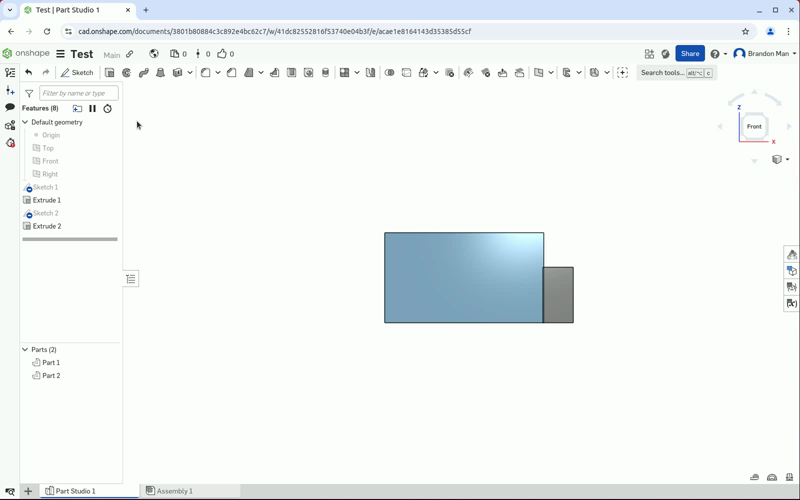
key(shift+h)
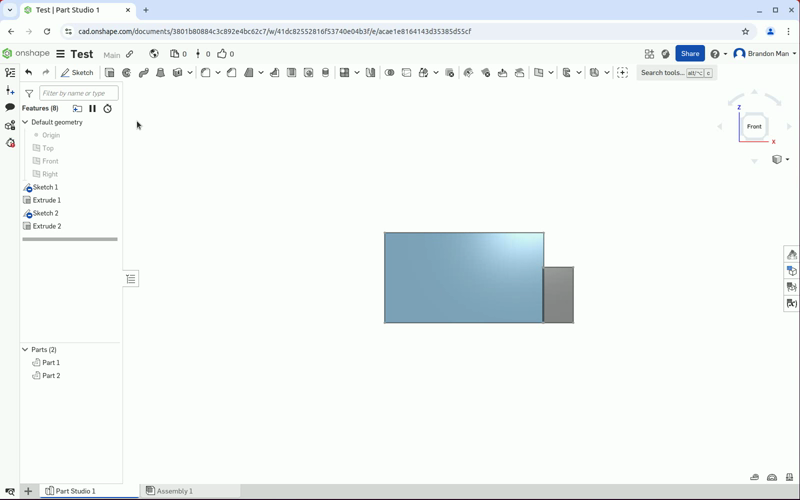
key(shift+h)
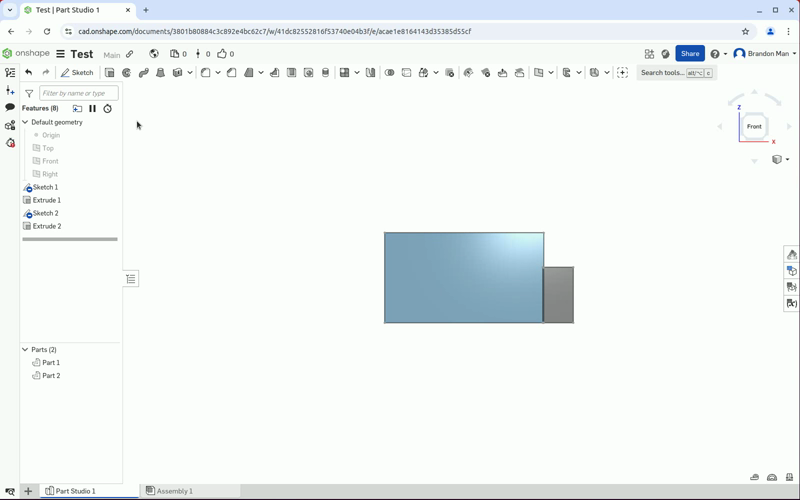
key(shift+7)
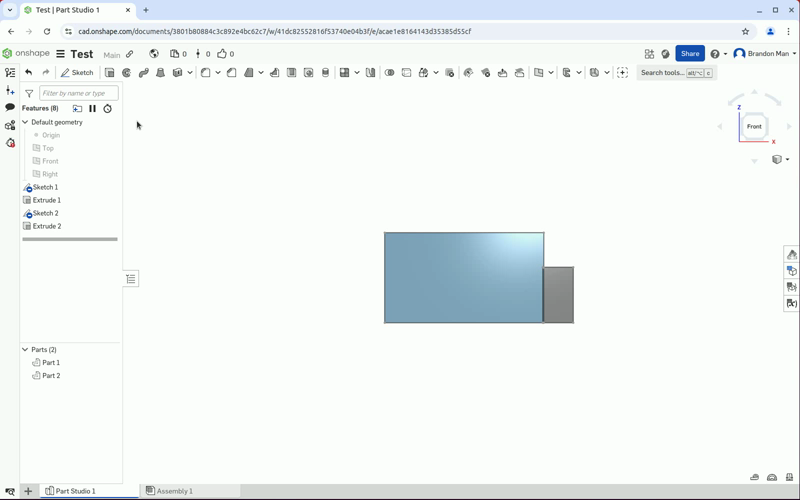
key(left, 2)
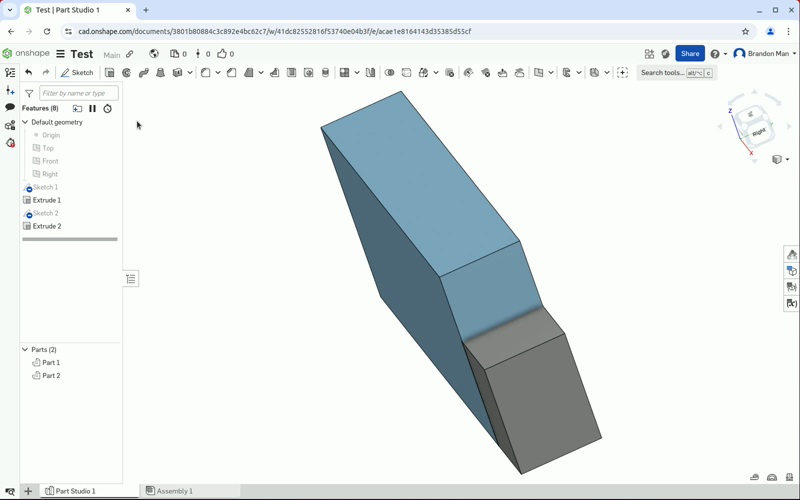
key(down, 2)
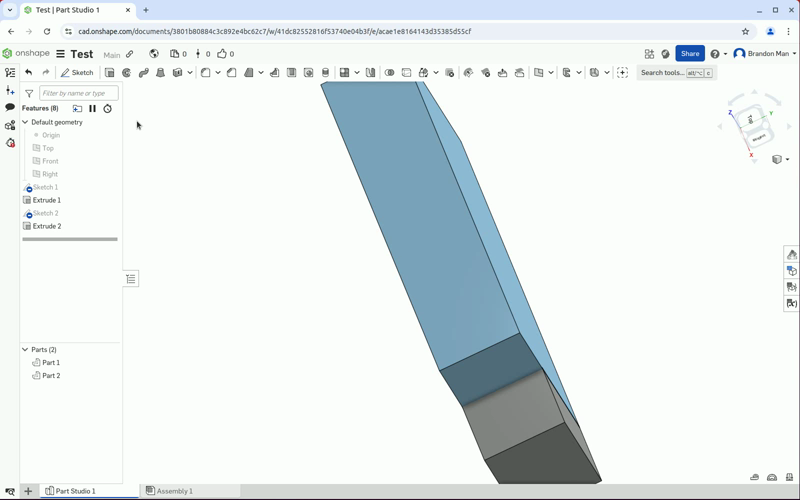
key(up, 2)
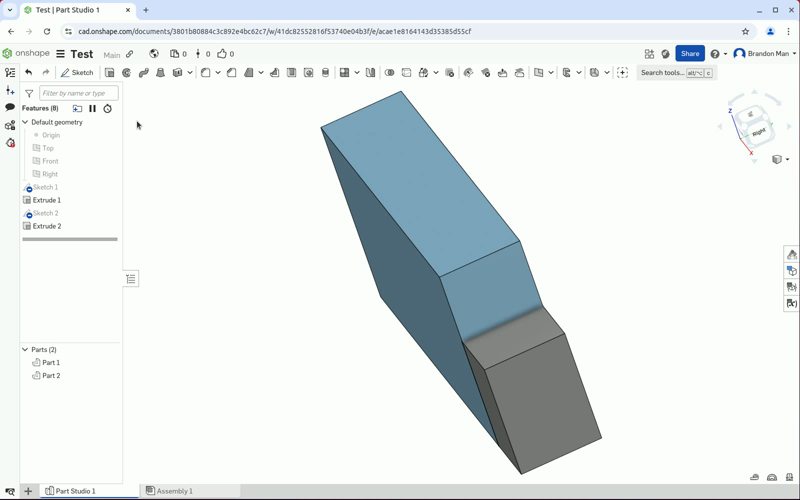
key(right, 2)
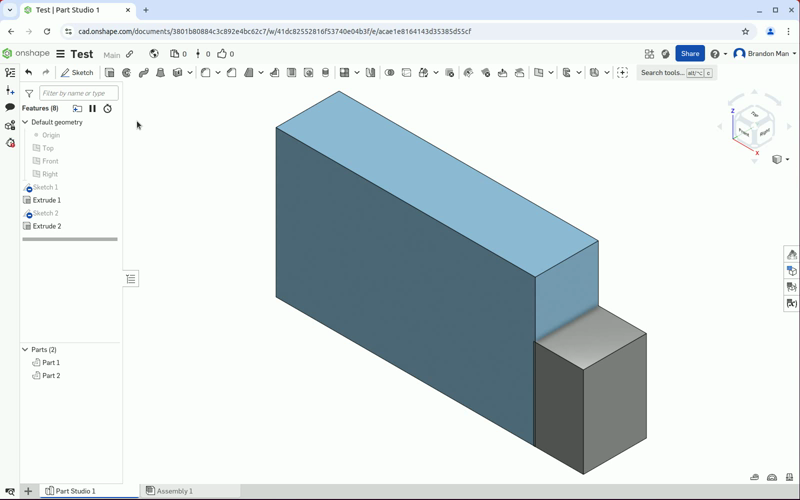
mouse_move(73, 189)
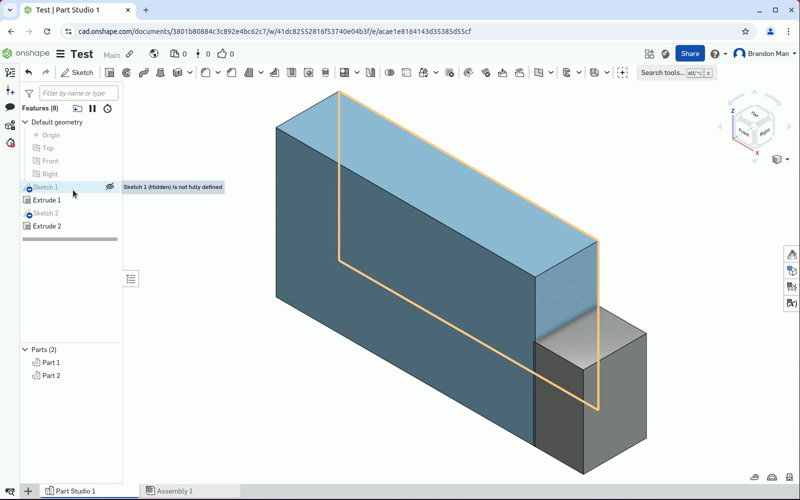
click(73, 189)